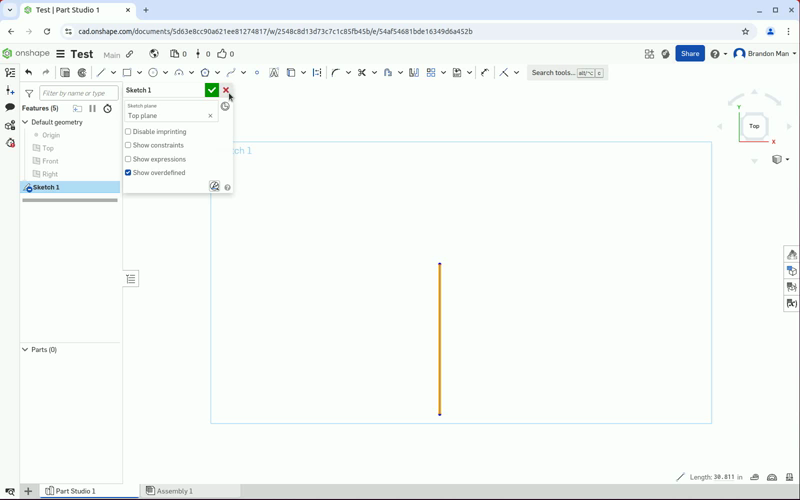
key(shift+h)
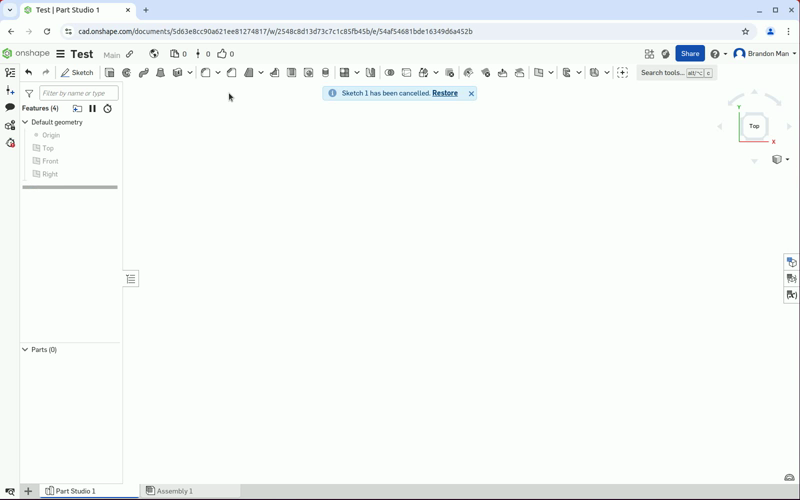
mouse_move(73, 352)
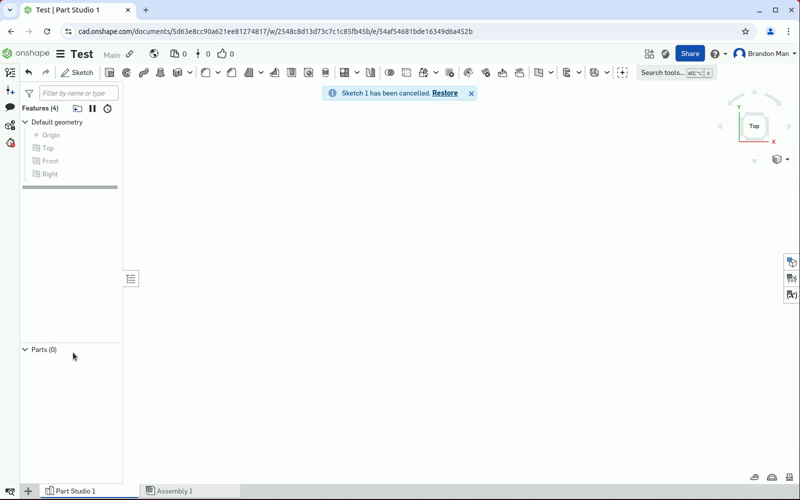
key(y)
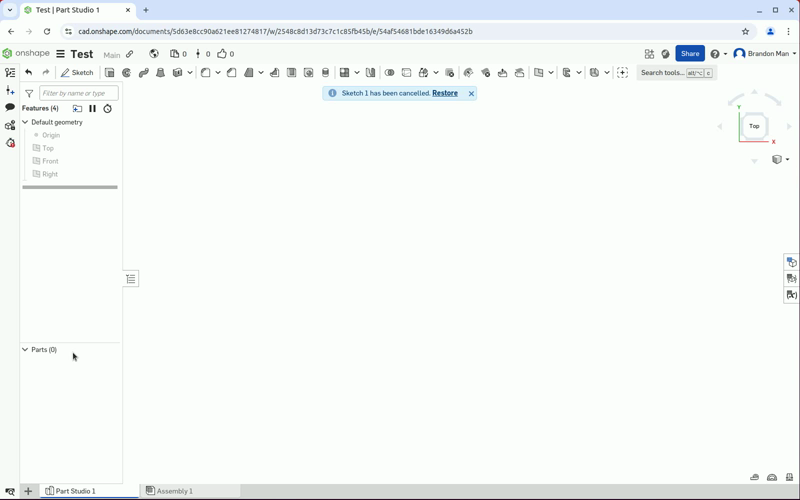
key(shift+p)
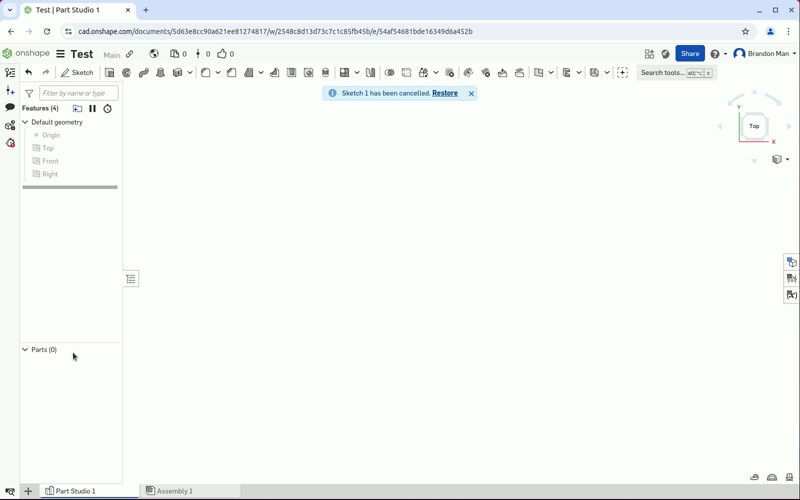
key(space)
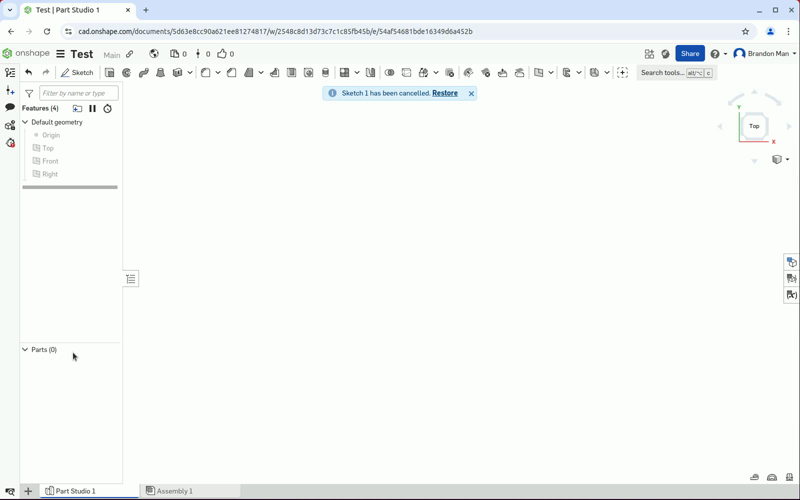
key_down(shift)
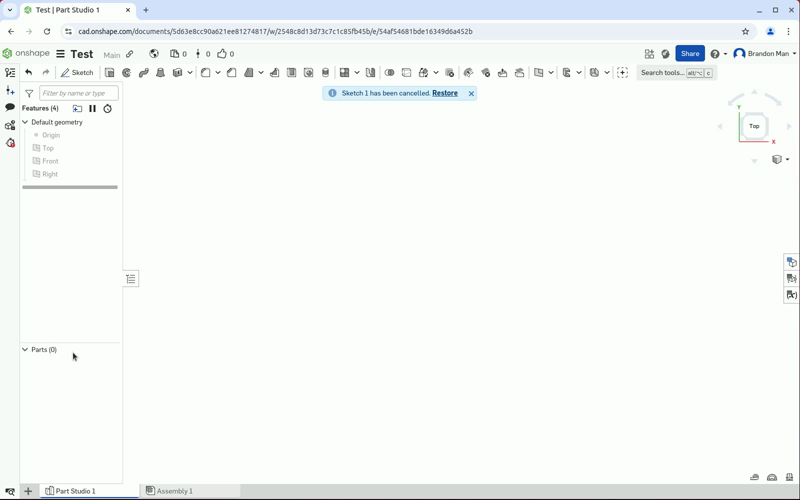
key(up)
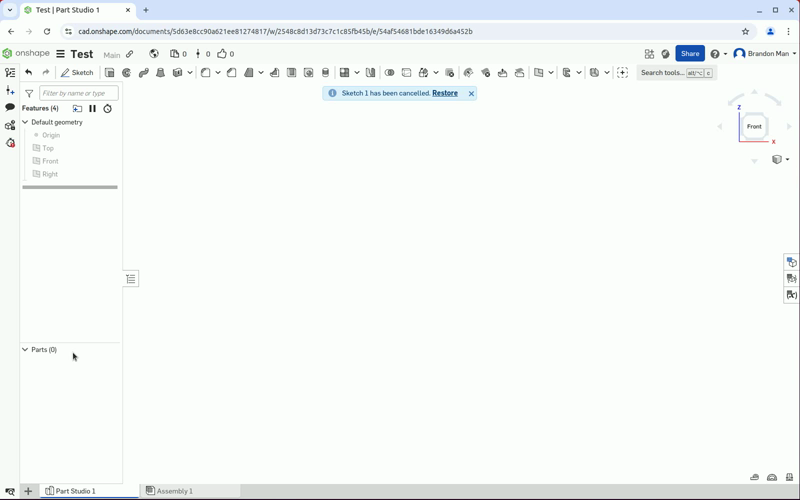
key_up(shift)
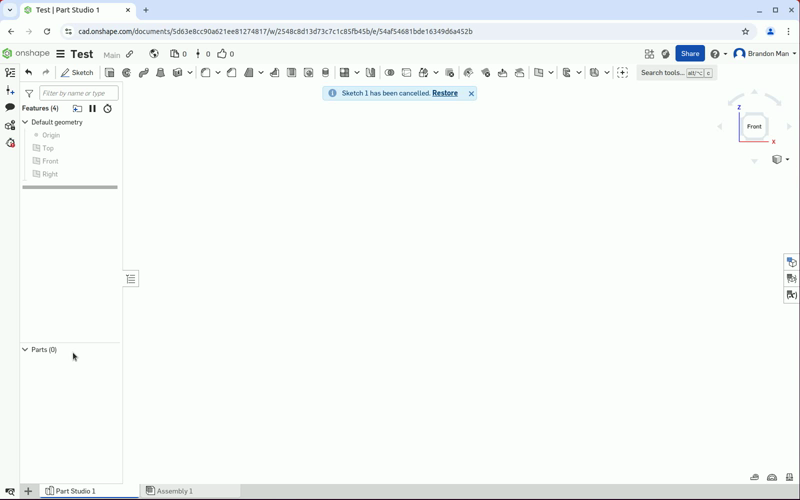
mouse_move(73, 352)
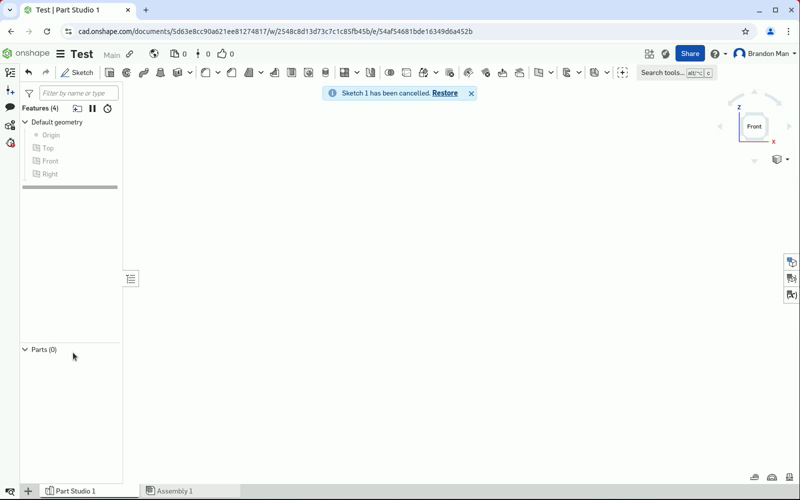
key(shift+y)
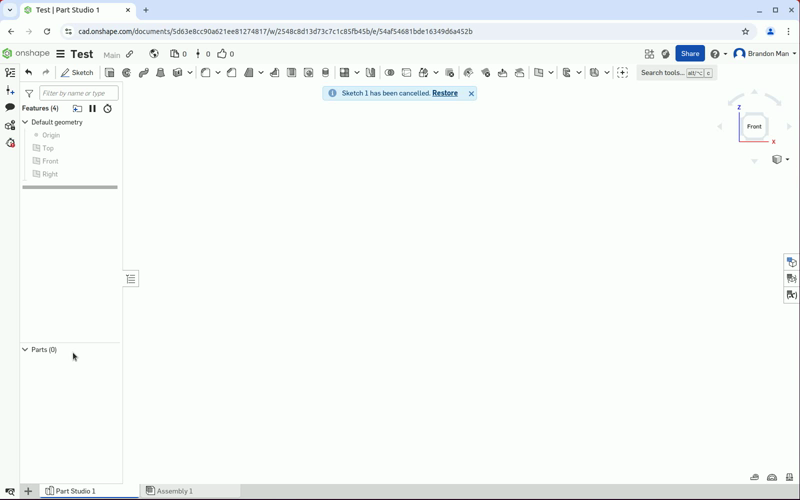
key(shift+s)
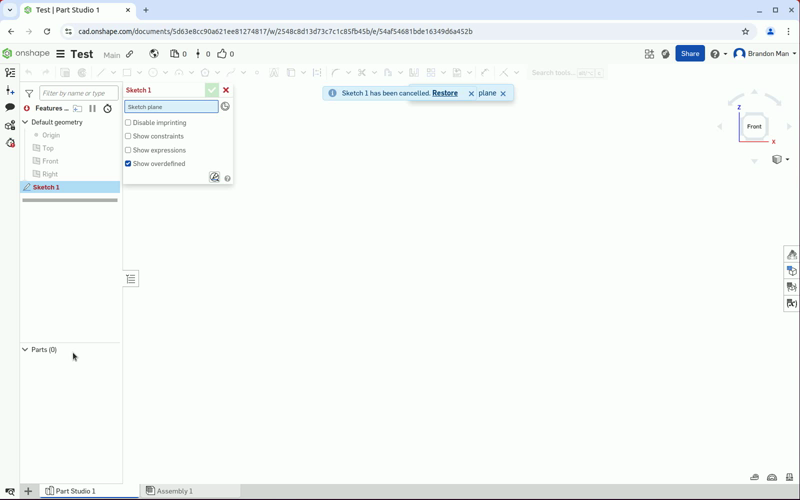
mouse_move(73, 163)
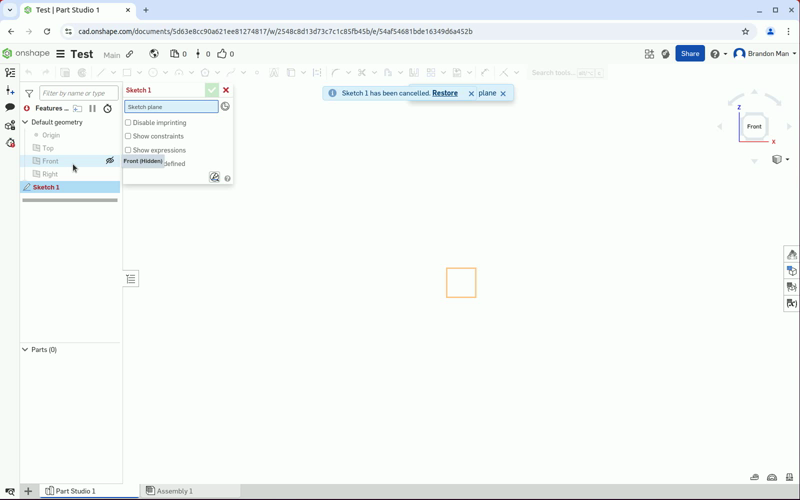
click(73, 163)
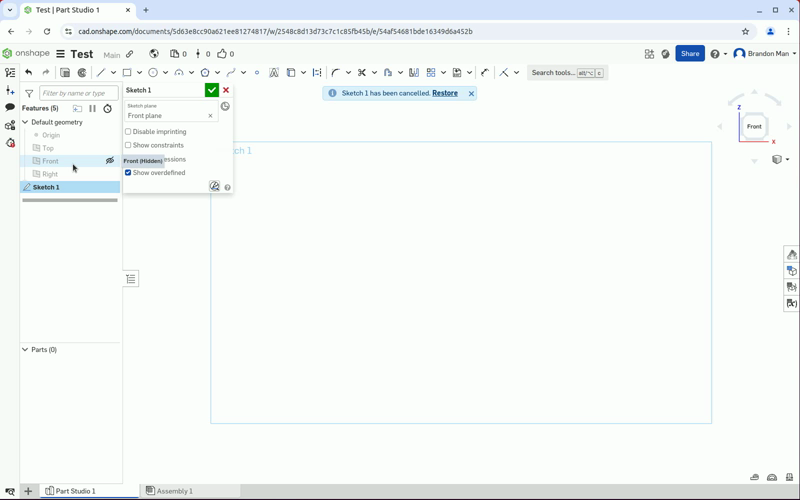
mouse_move(73, 352)
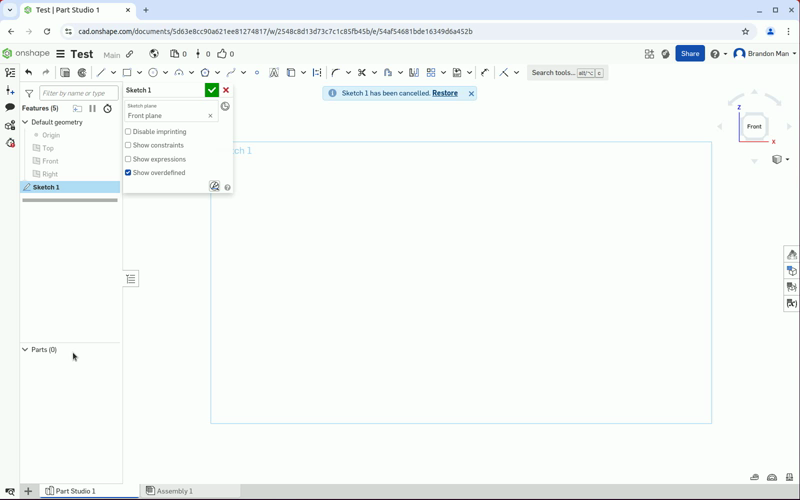
key(y)
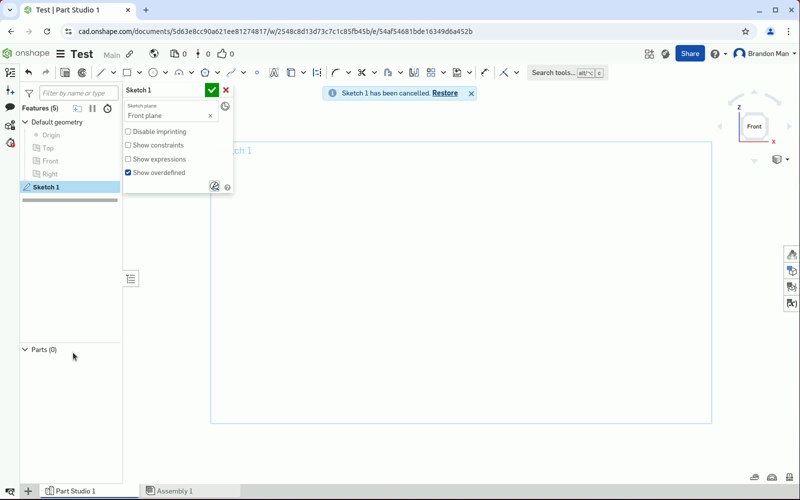
key(l)
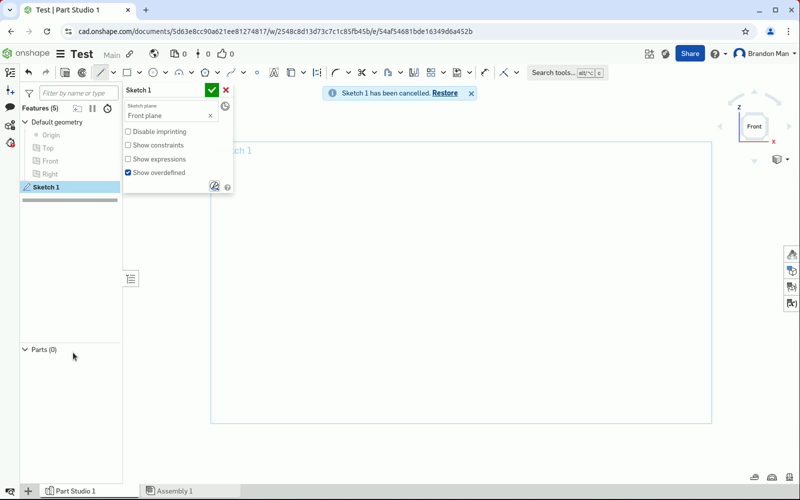
key_down(shift)
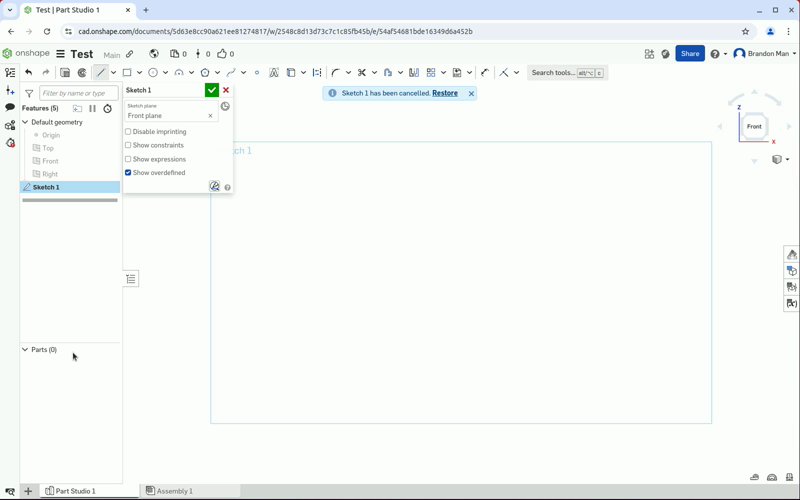
mouse_move(460, 282)
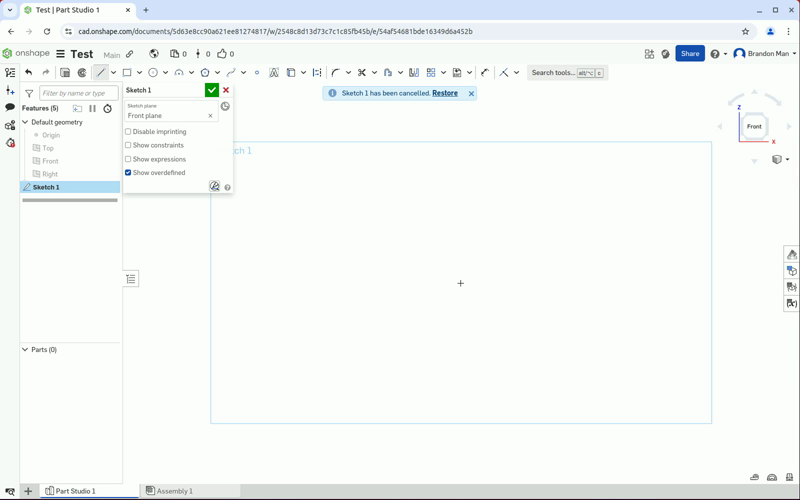
click(460, 282)
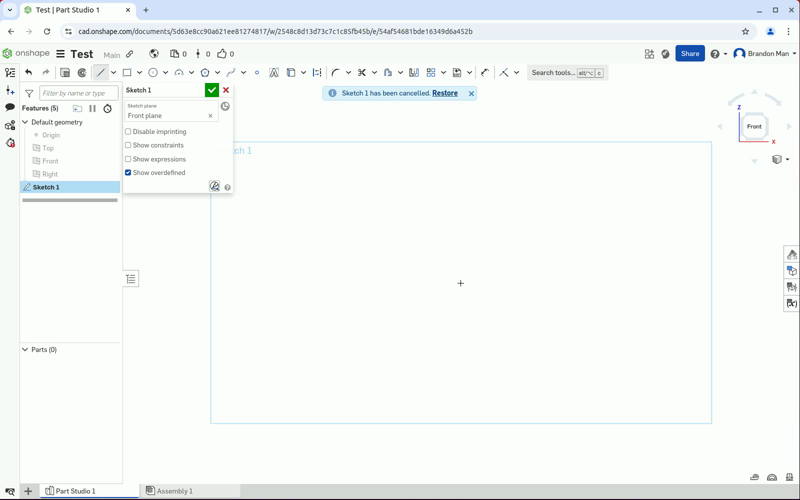
key_up(shift)
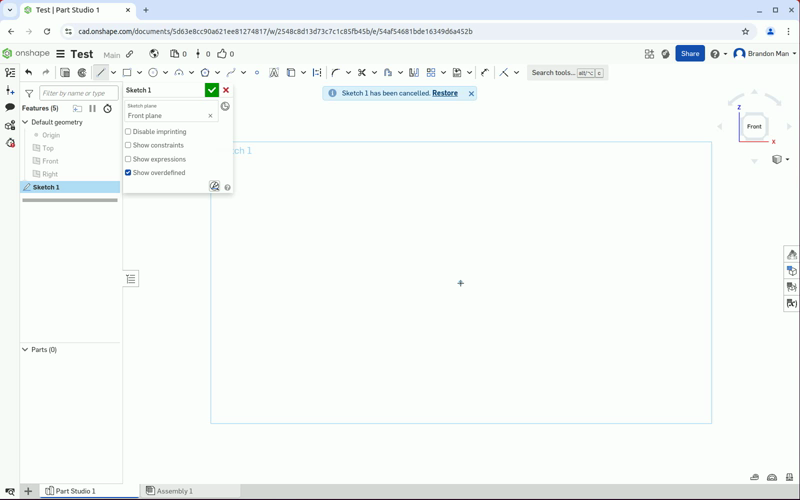
key_down(shift)
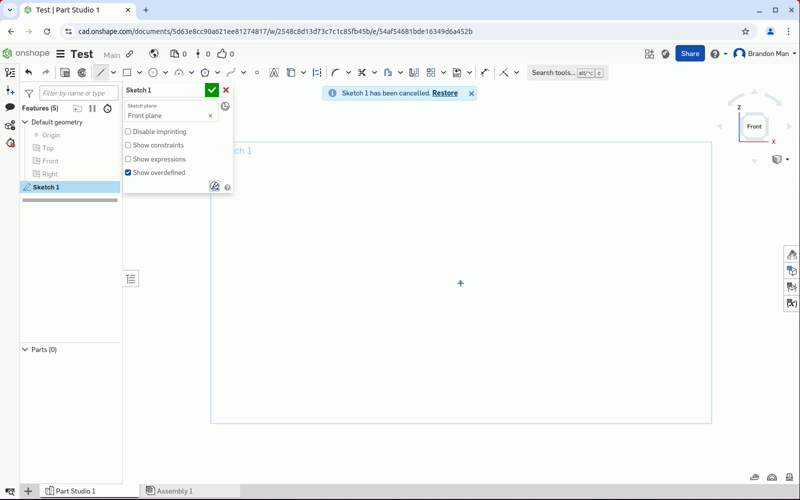
mouse_move(573, 282)
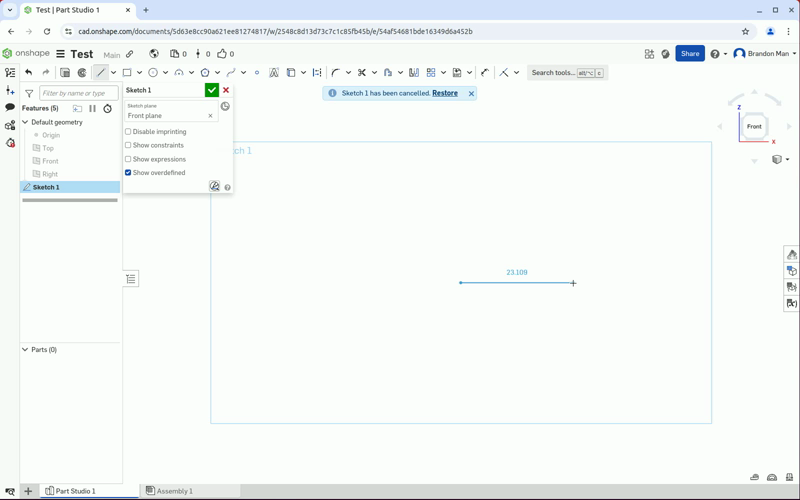
click(573, 282)
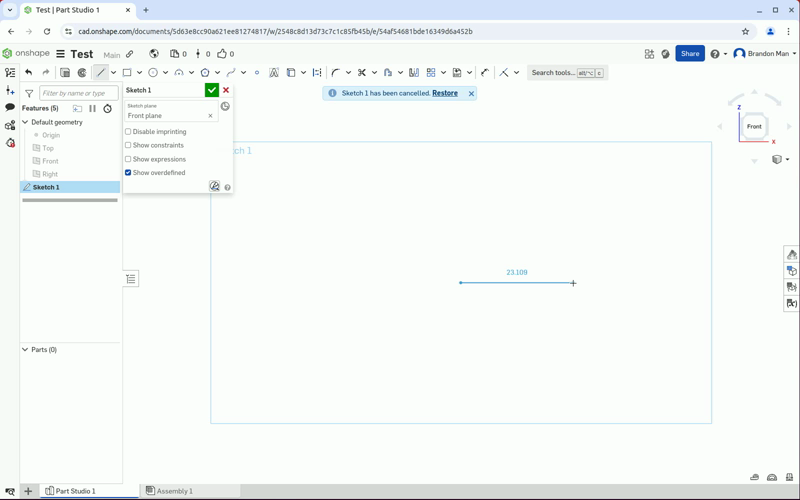
key_up(shift)
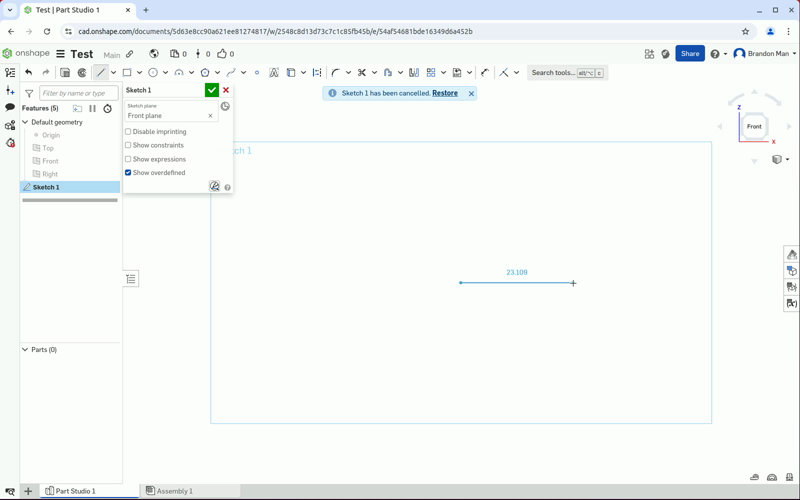
key_down(shift)
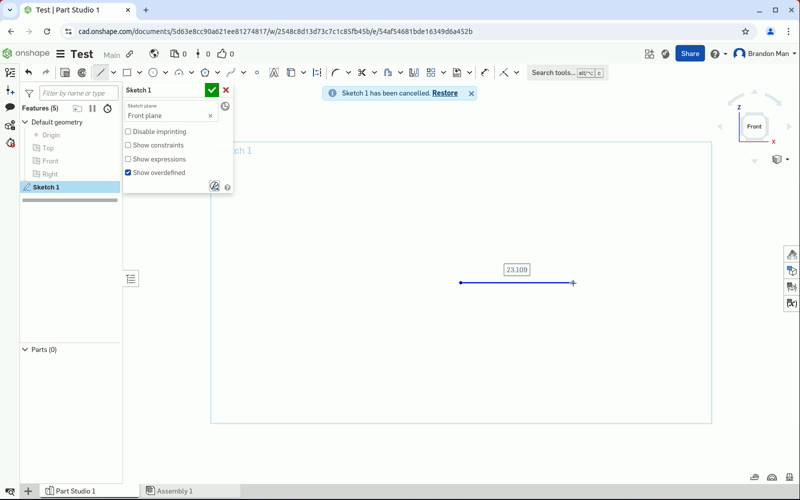
mouse_move(573, 189)
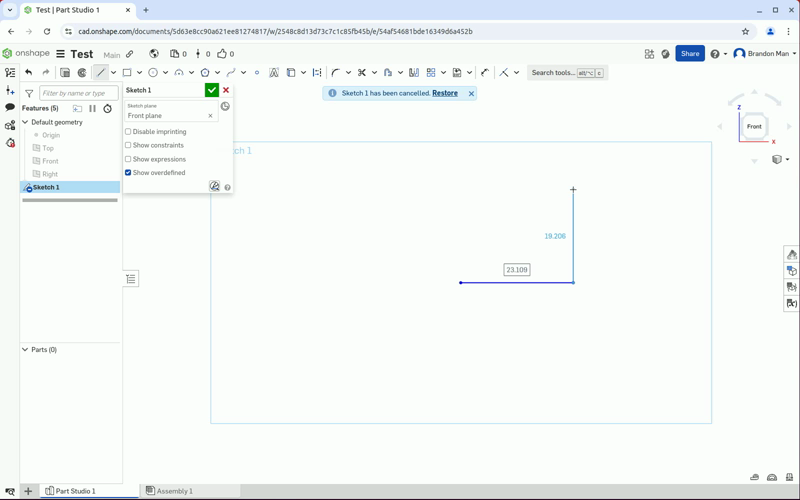
click(573, 189)
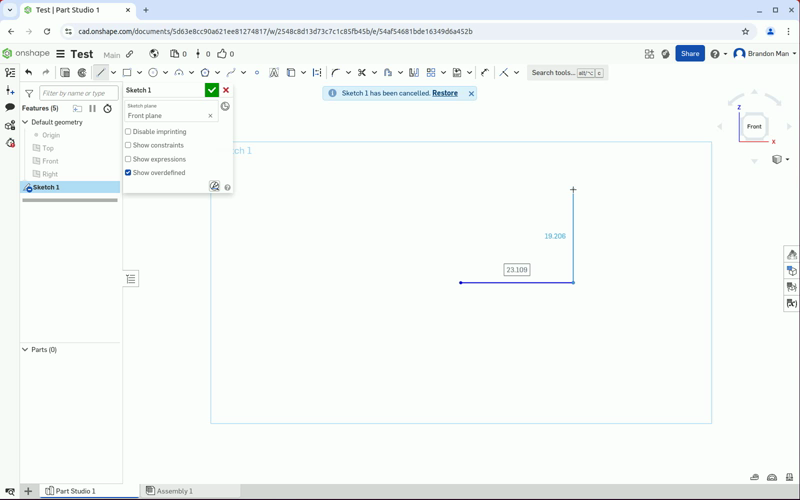
key_up(shift)
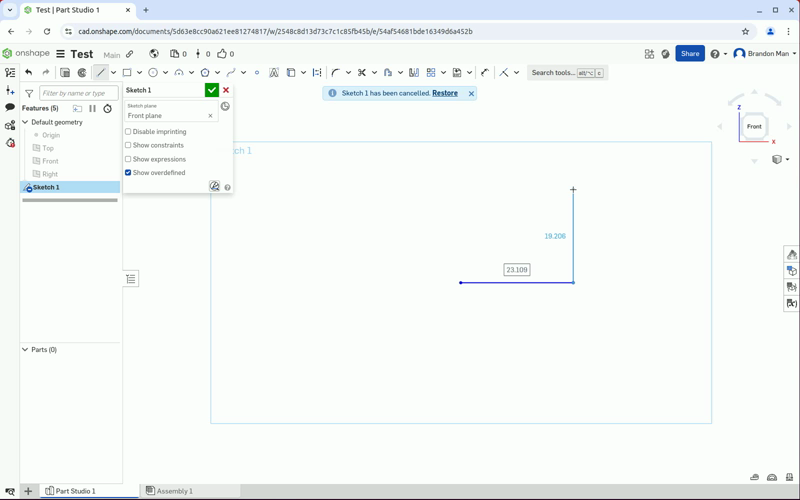
key_down(shift)
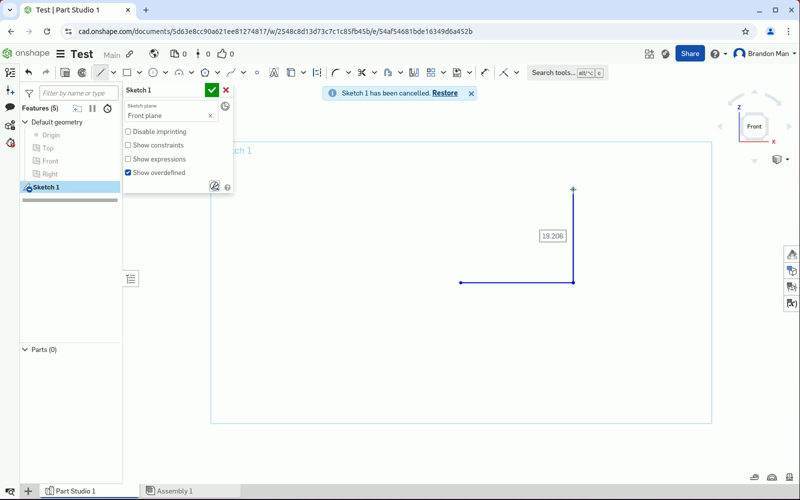
mouse_move(460, 189)
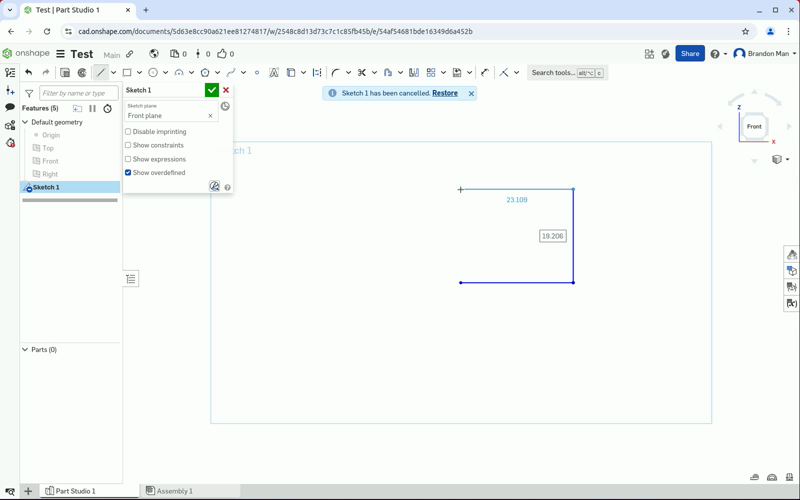
click(460, 189)
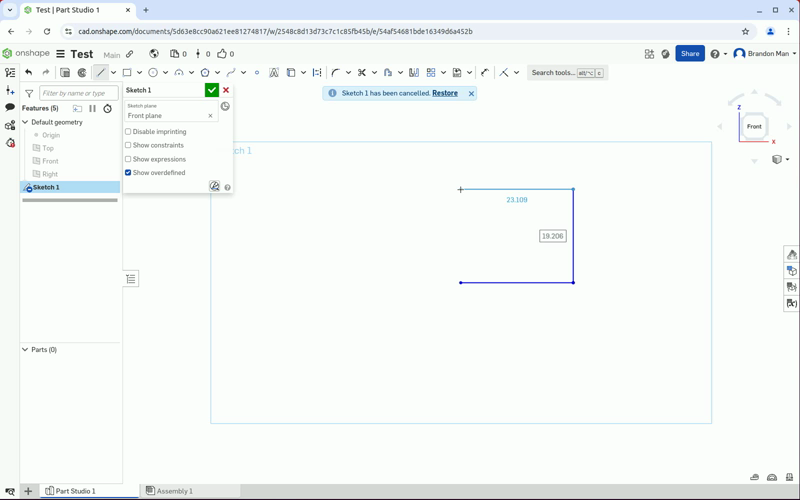
key_up(shift)
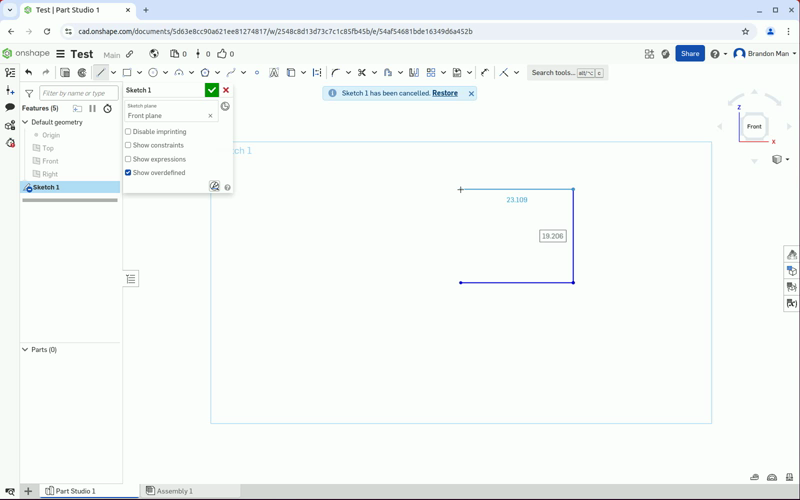
key_down(shift)
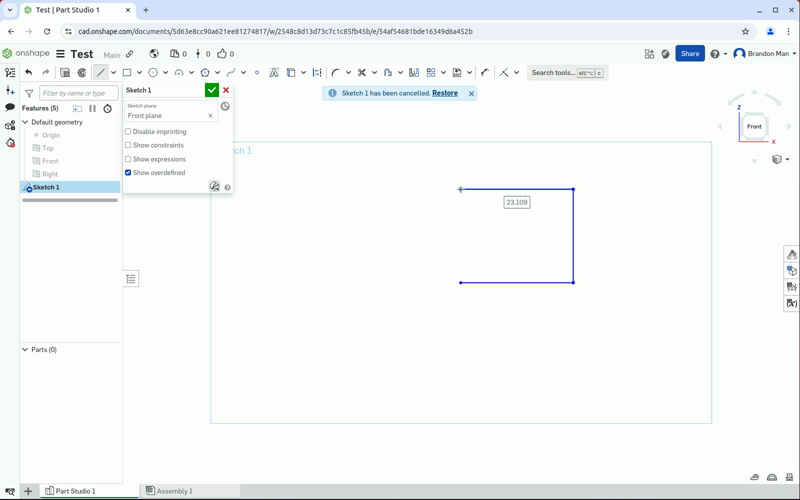
mouse_move(460, 282)
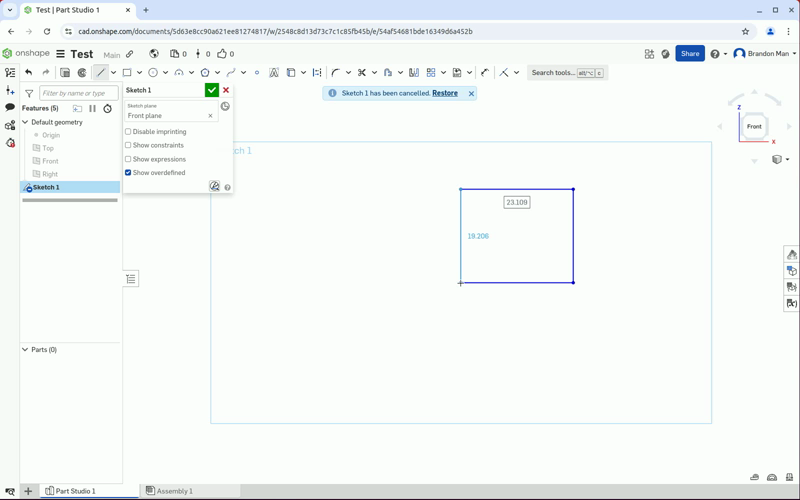
key_up(shift)
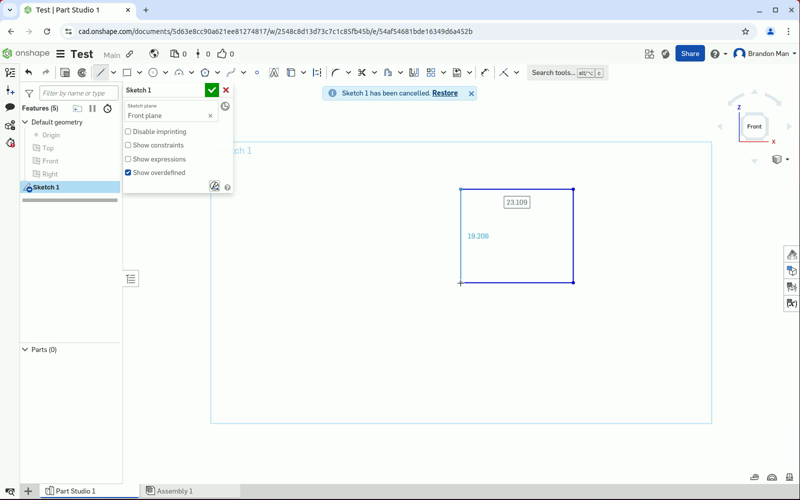
click(460, 282)
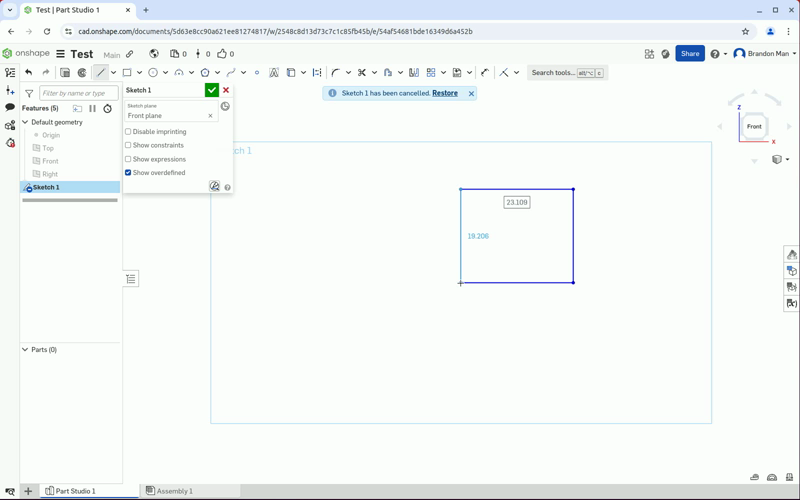
key(esc)
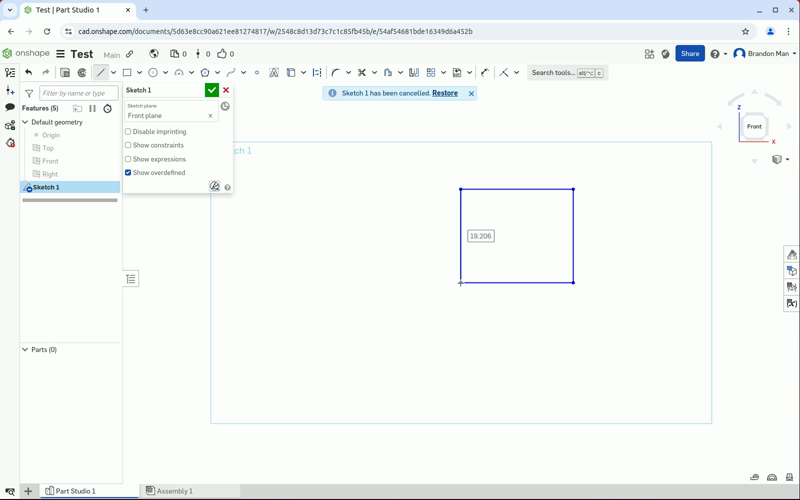
mouse_move(527, 261)
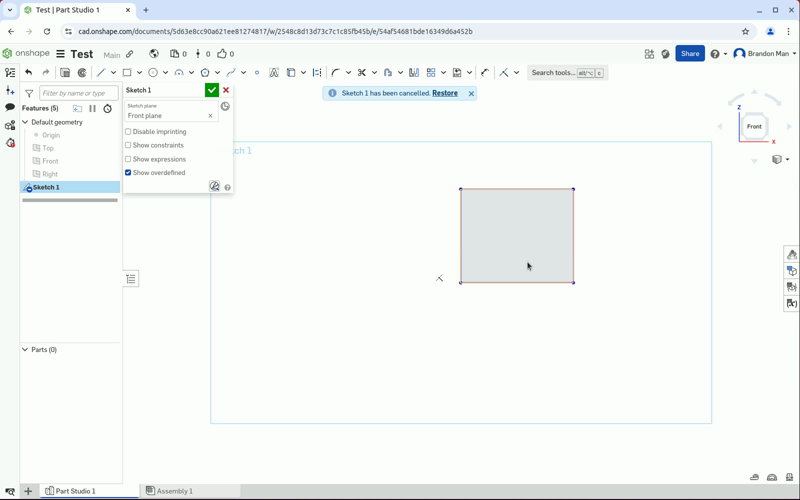
click(527, 261)
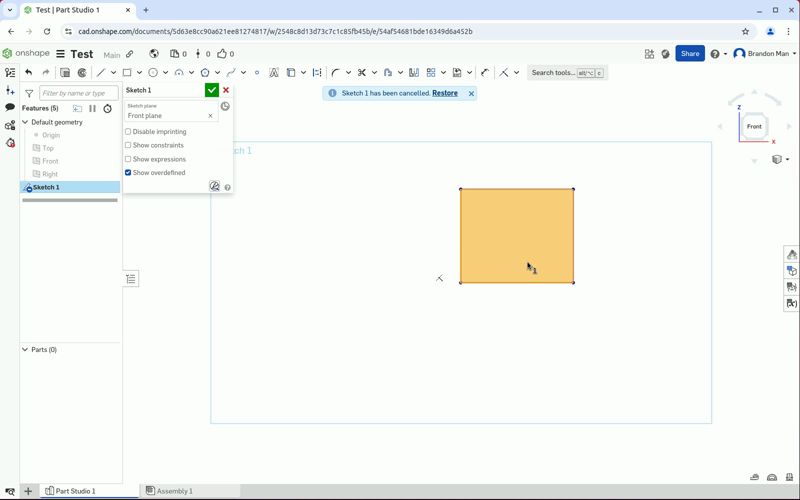
mouse_move(73, 352)
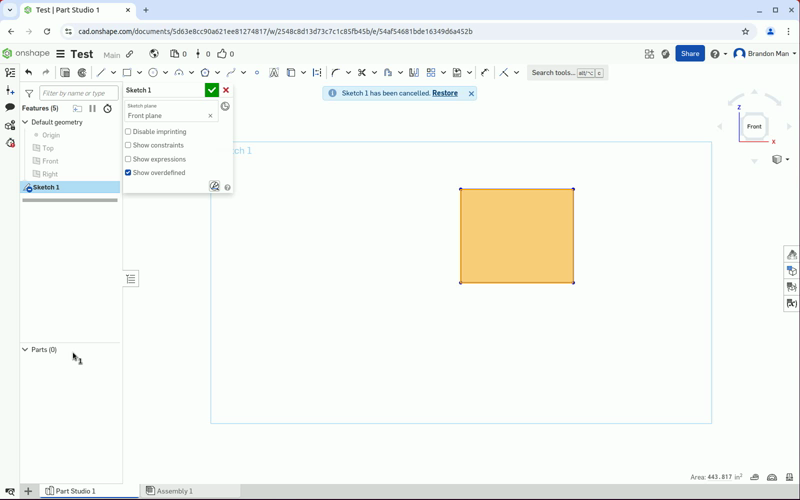
key(shift+y)
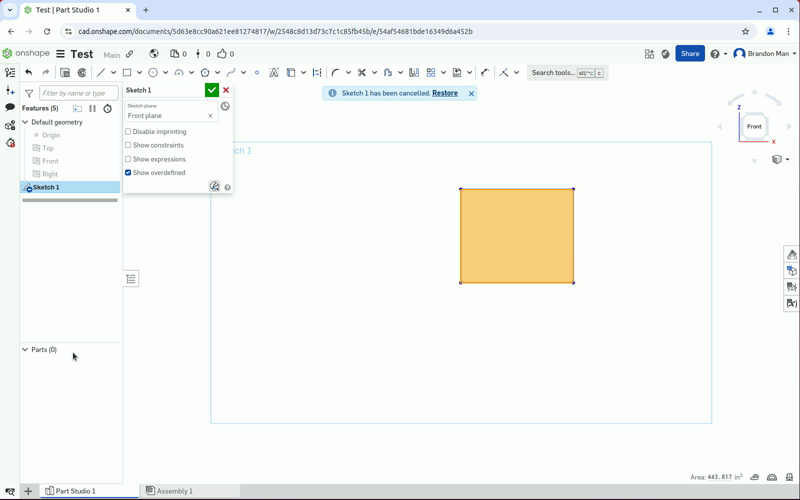
key(shift+e)
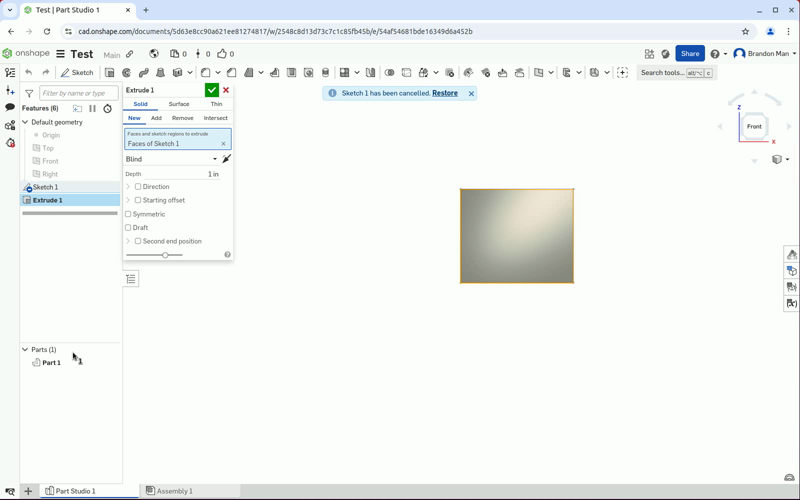
mouse_move(143, 106)
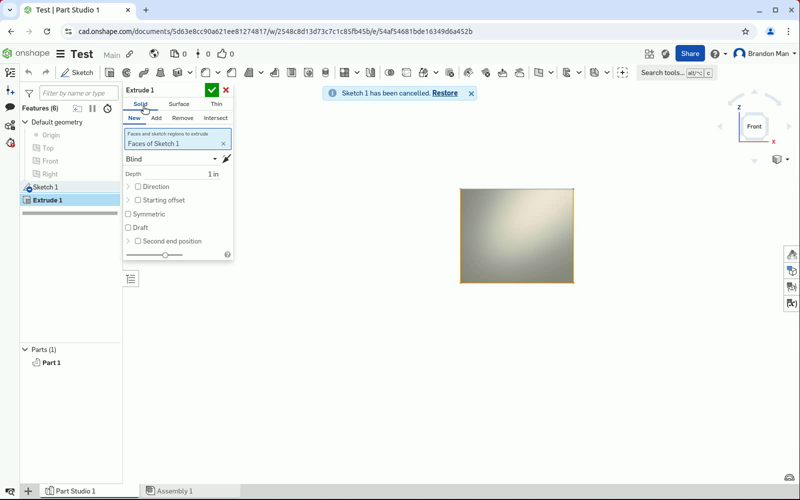
click(143, 106)
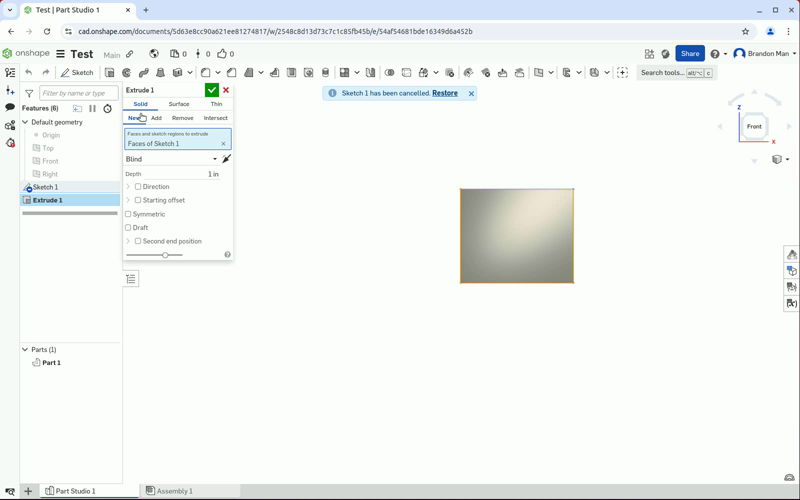
mouse_move(137, 120)
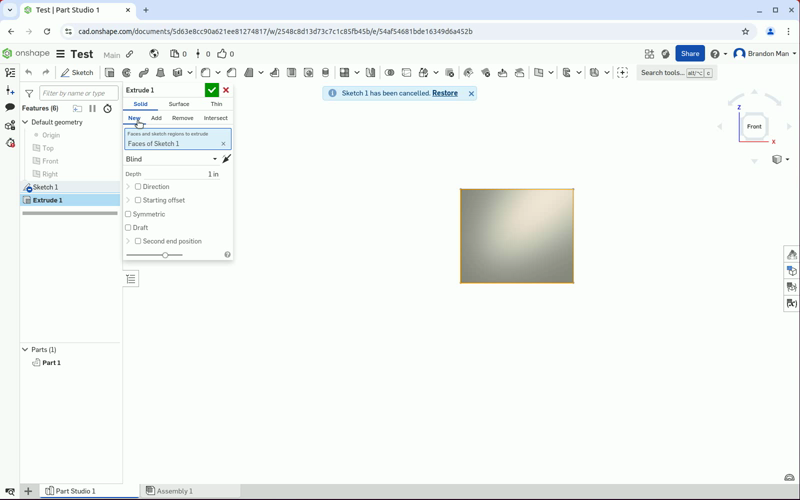
click(137, 120)
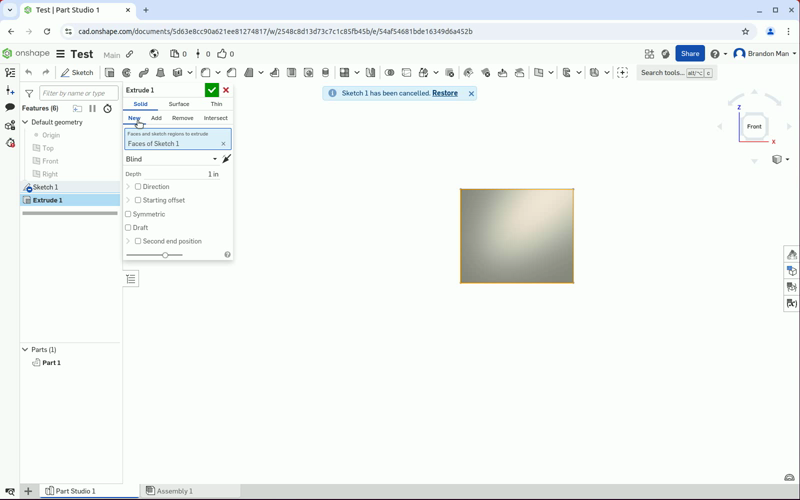
key(tab, 4)
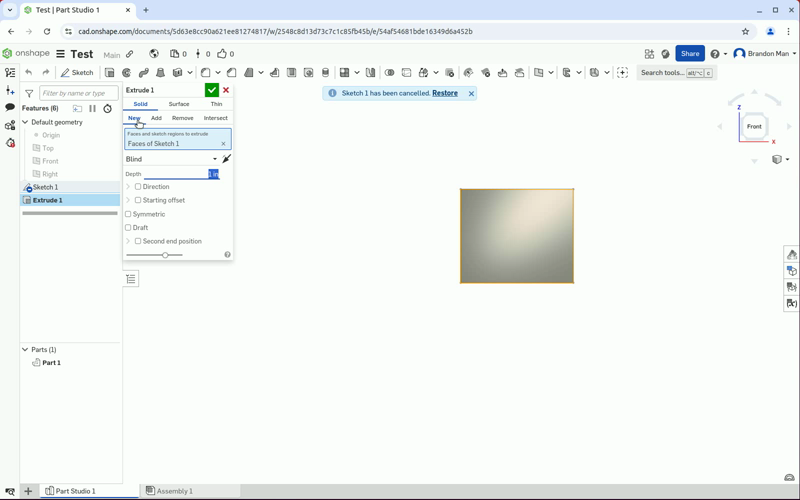
text(15.405)
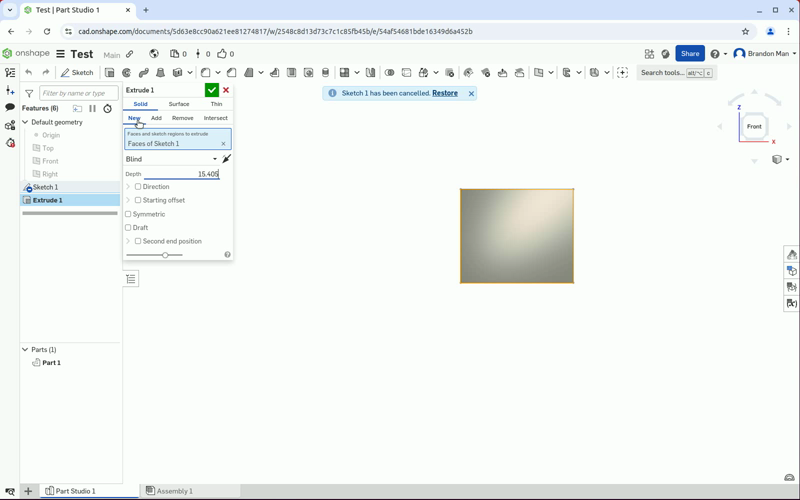
key(enter)
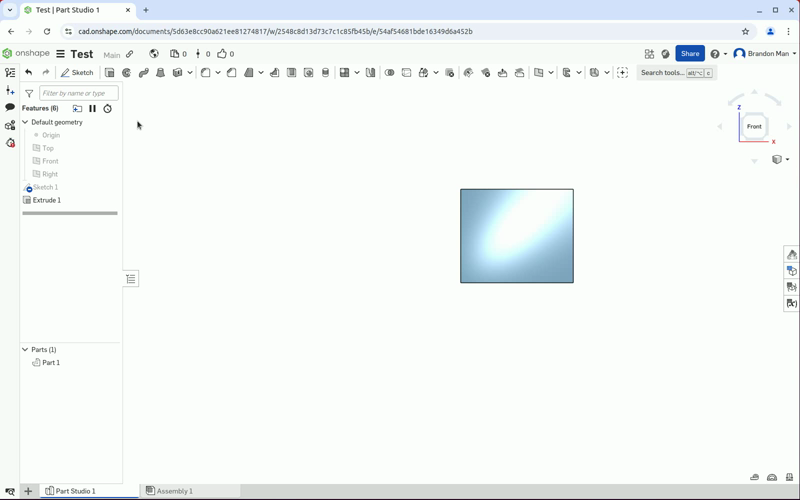
key(shift+h)
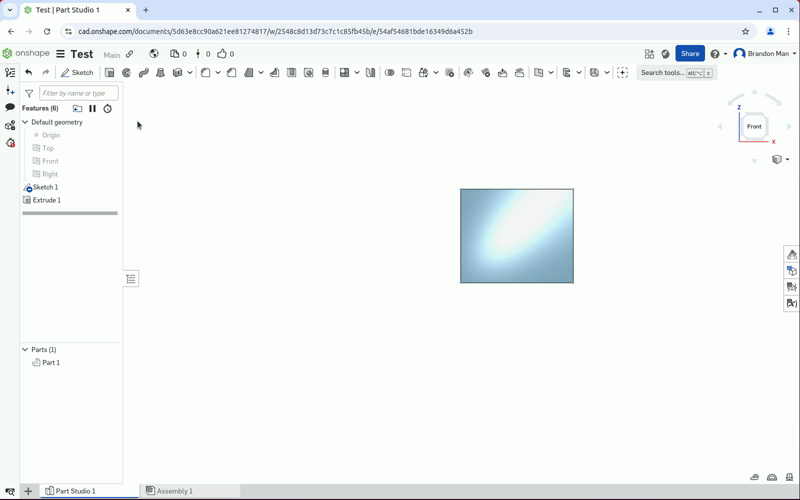
key(shift+h)
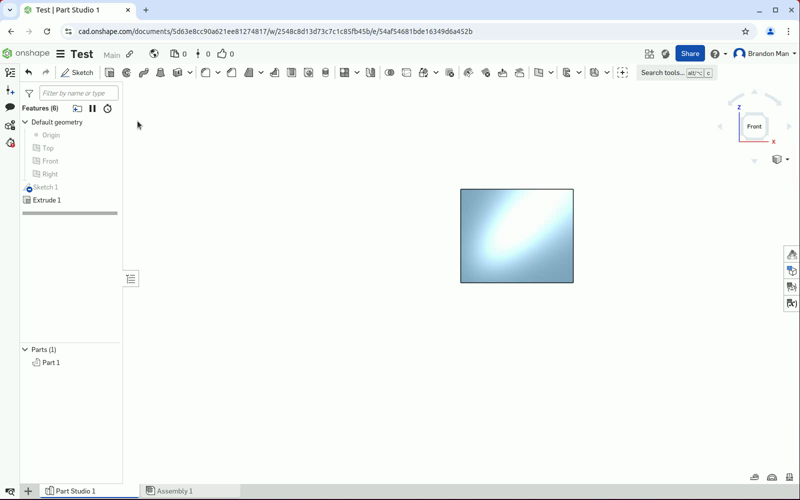
mouse_move(73, 189)
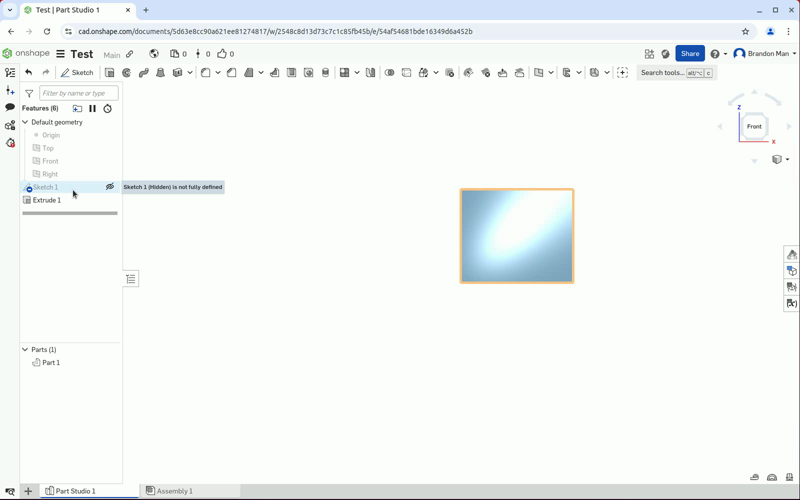
click(73, 189)
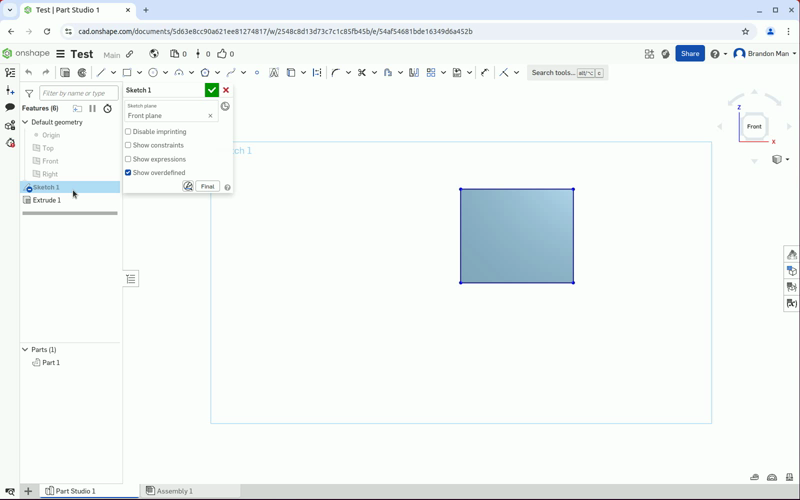
mouse_move(229, 92)
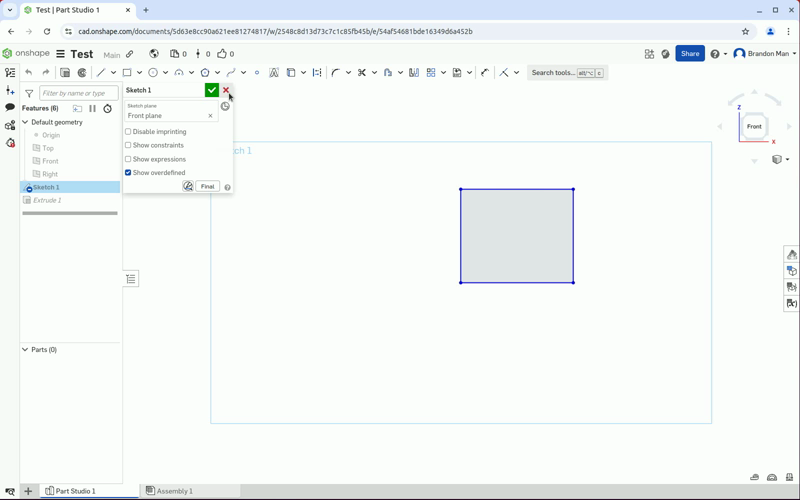
click(229, 92)
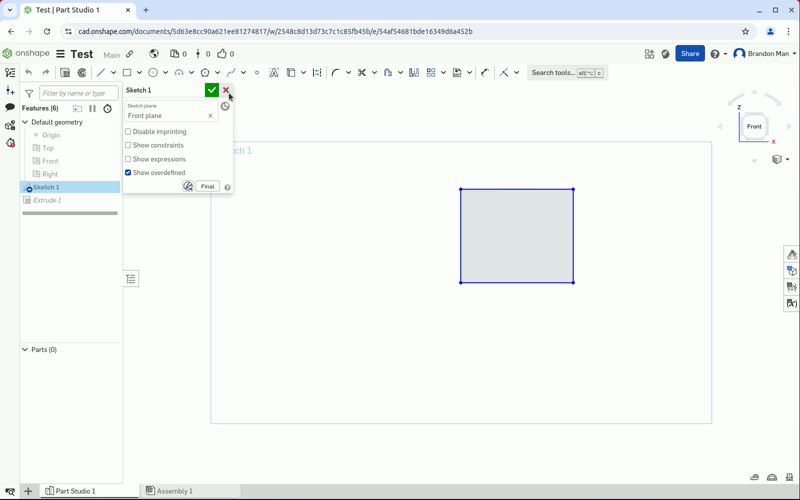
key(shift+s)
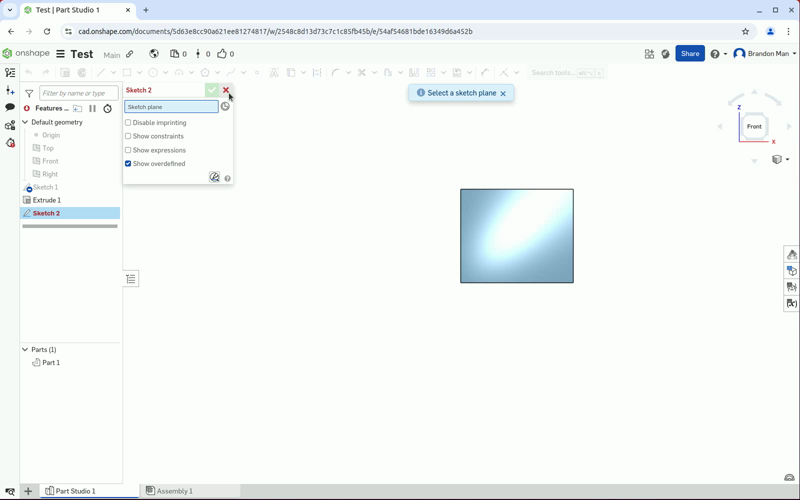
mouse_move(73, 163)
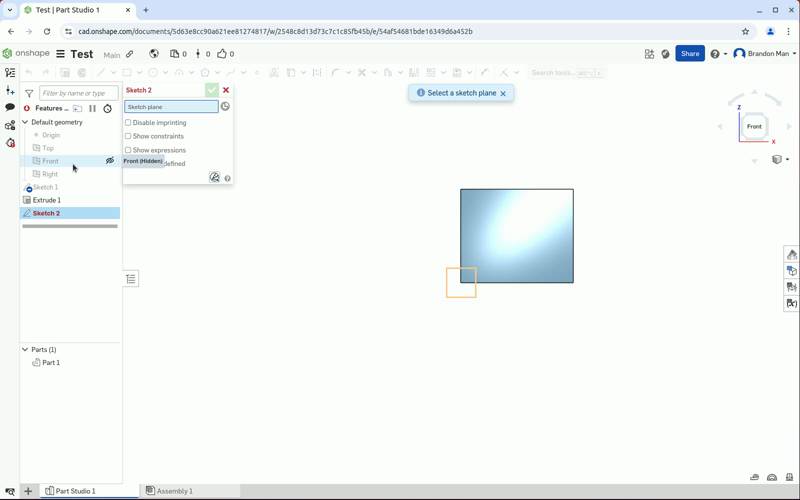
click(73, 163)
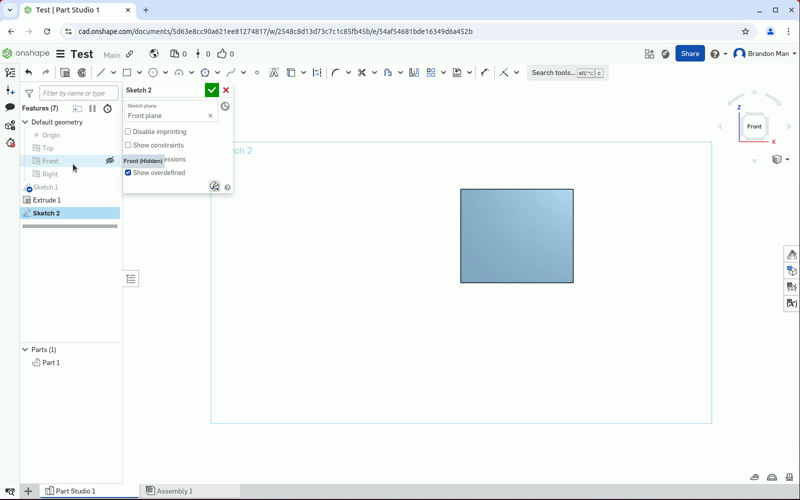
mouse_move(73, 352)
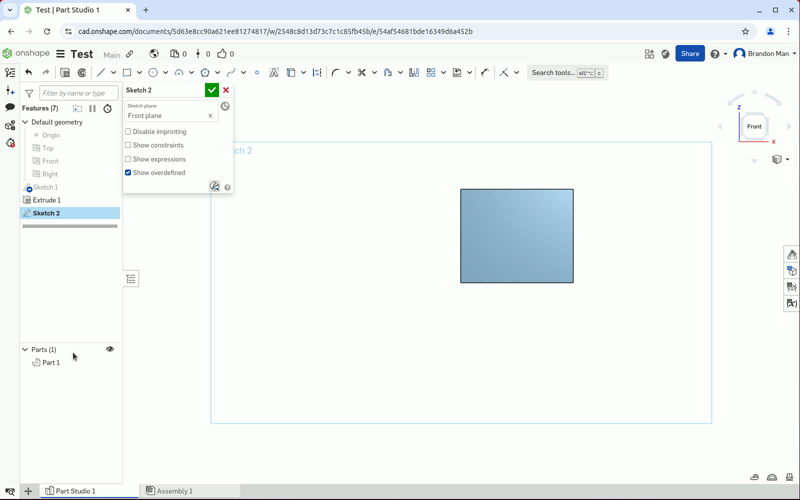
key(y)
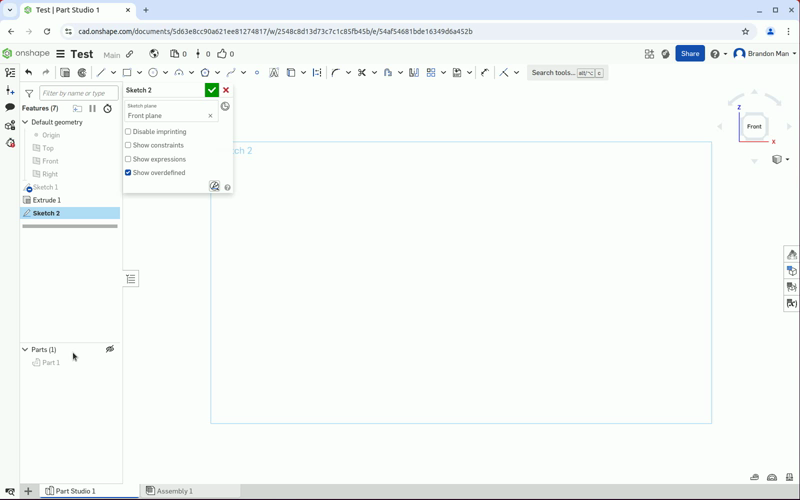
key(l)
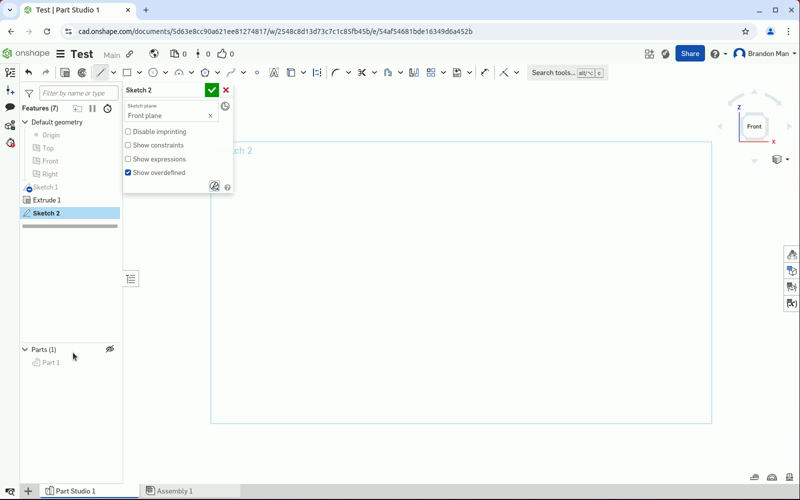
key_down(shift)
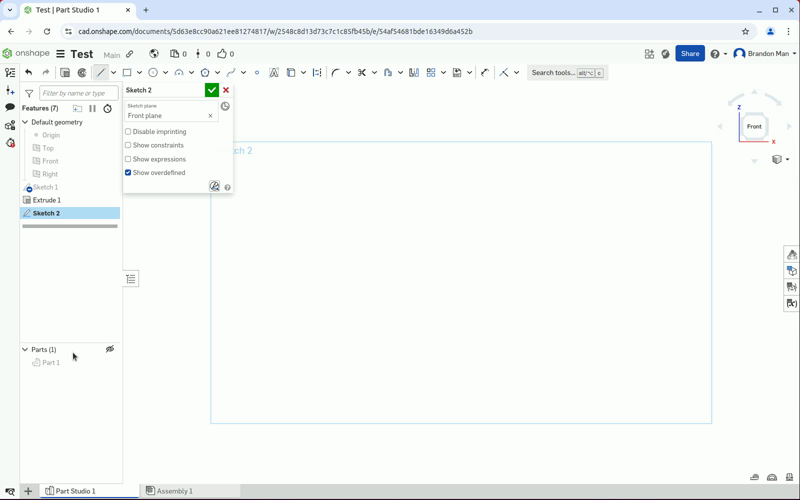
mouse_move(460, 282)
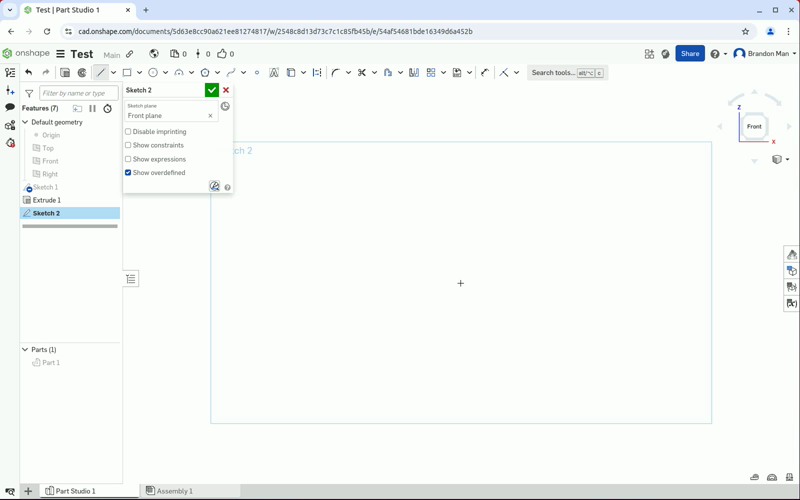
click(460, 282)
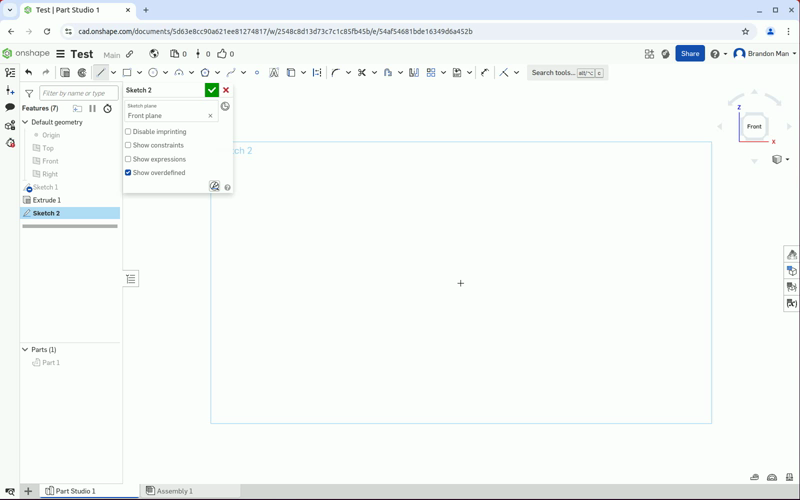
key_up(shift)
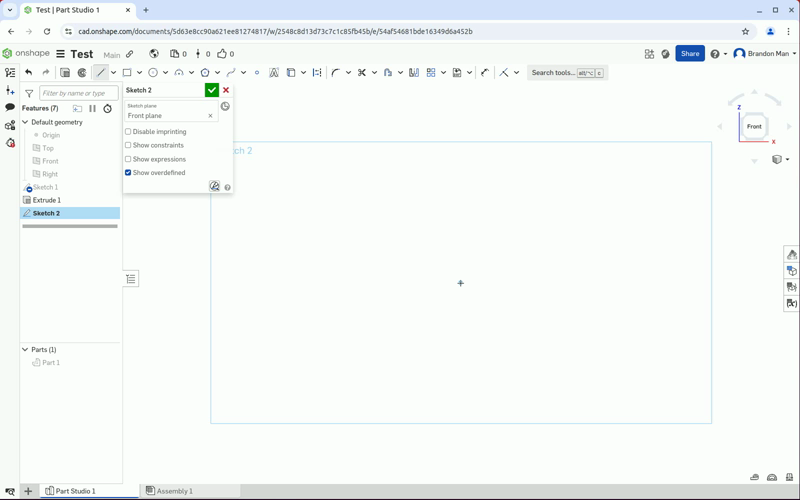
key_down(shift)
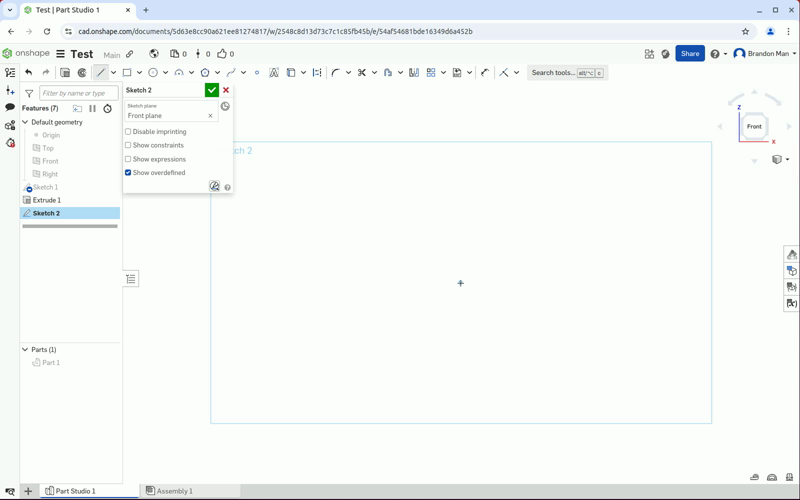
mouse_move(573, 282)
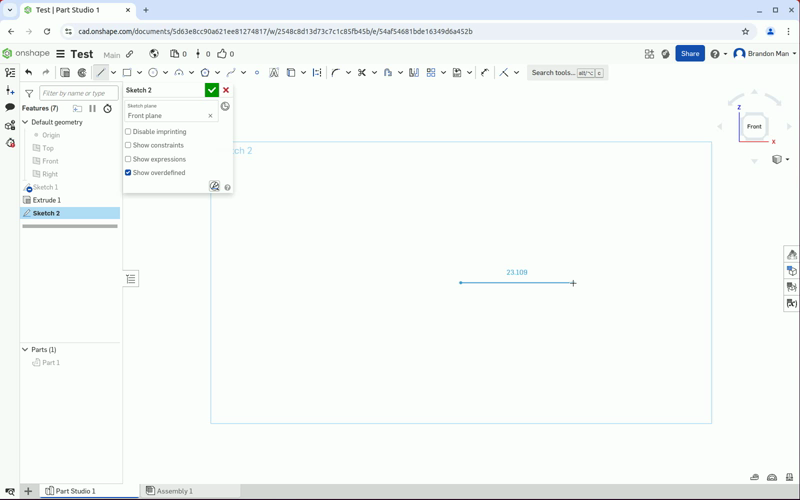
click(573, 282)
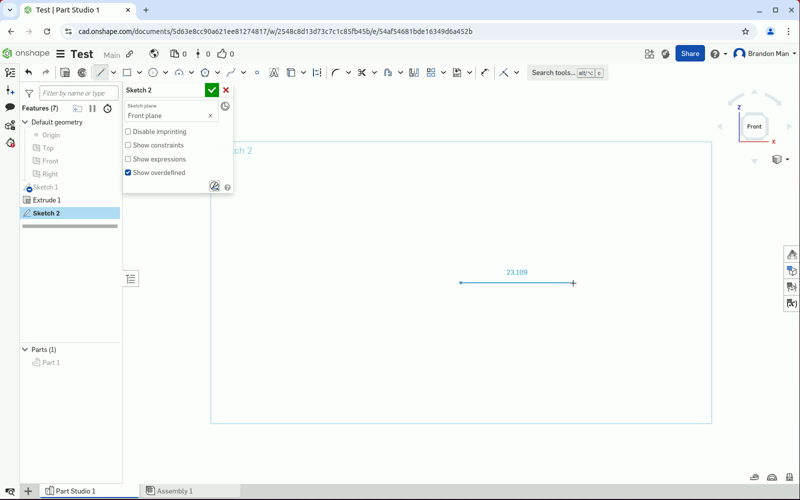
key_up(shift)
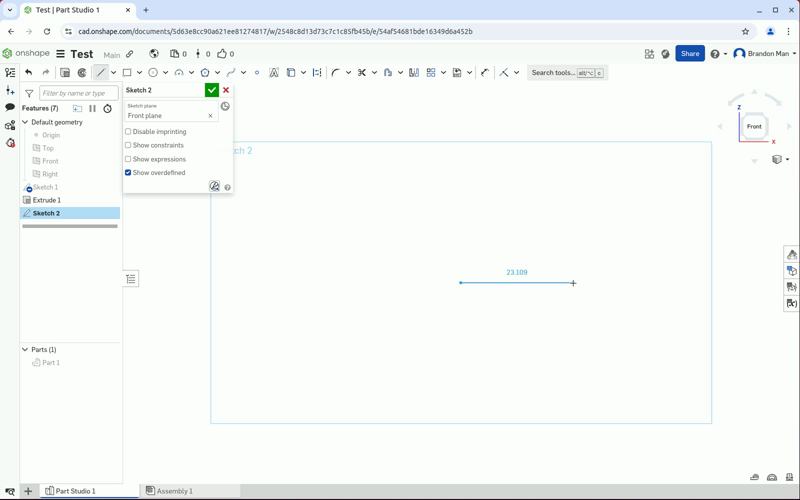
key_down(shift)
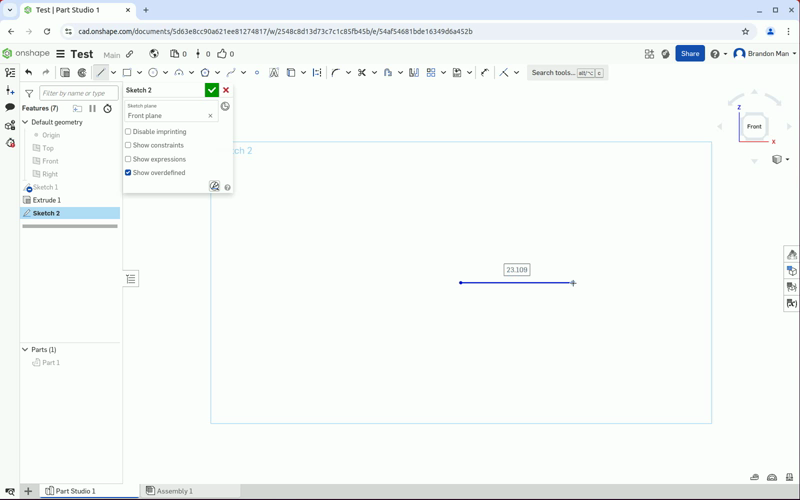
mouse_move(573, 189)
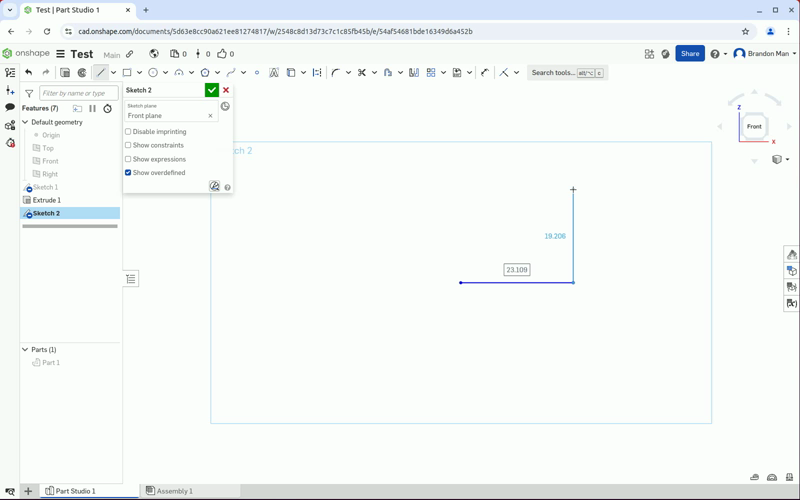
click(573, 189)
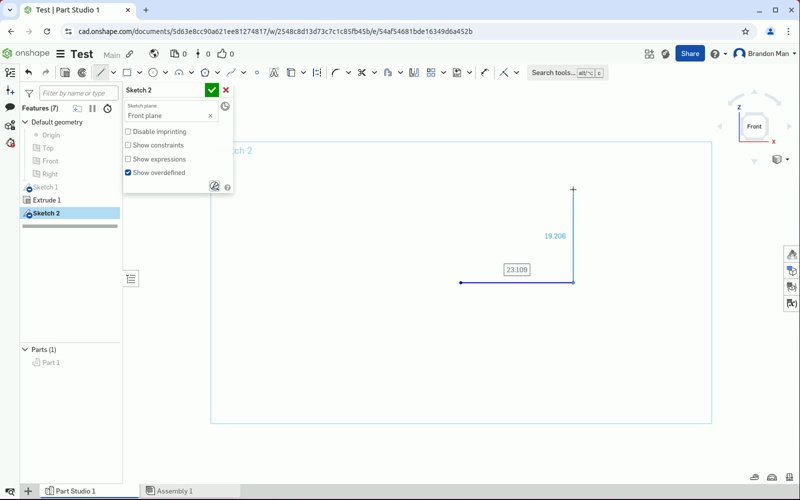
key_up(shift)
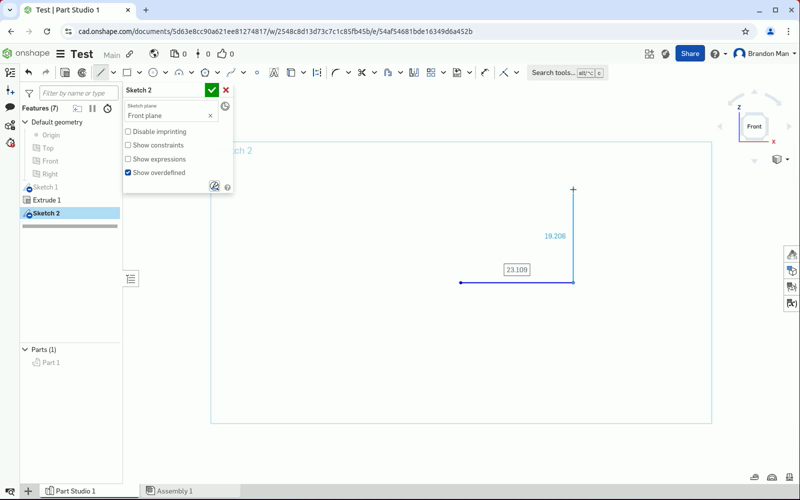
key_down(shift)
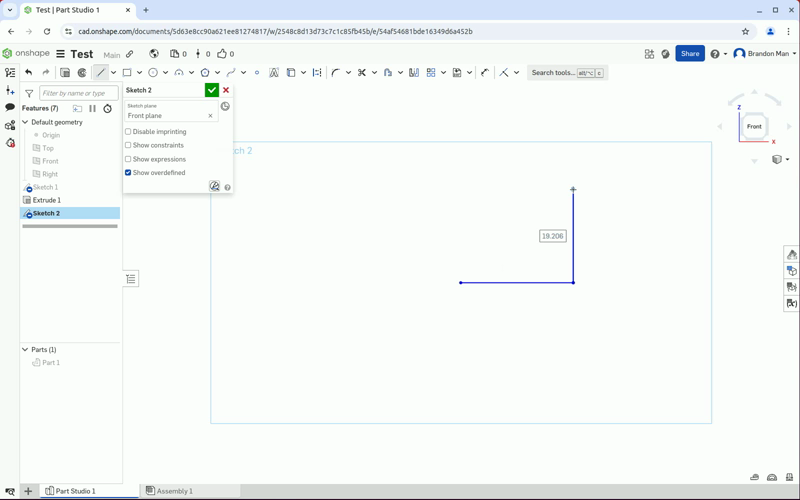
mouse_move(460, 189)
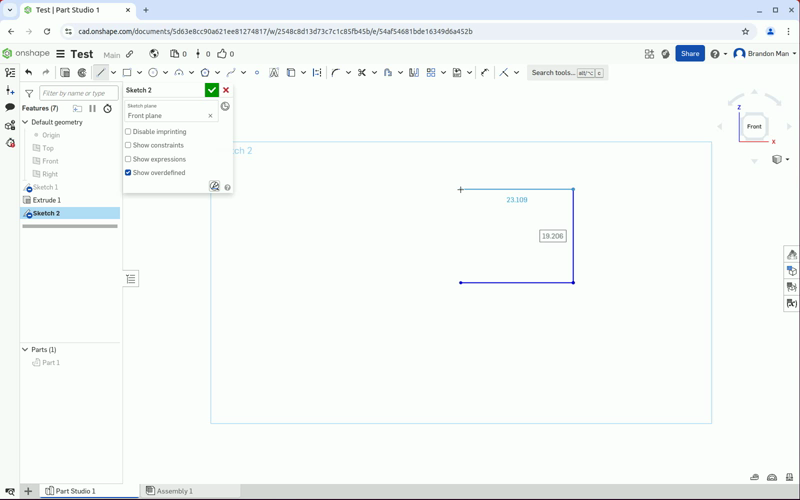
click(460, 189)
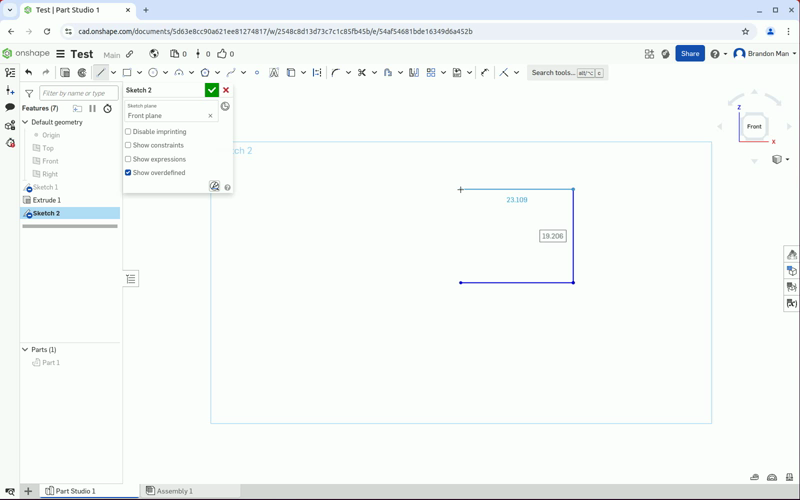
key_up(shift)
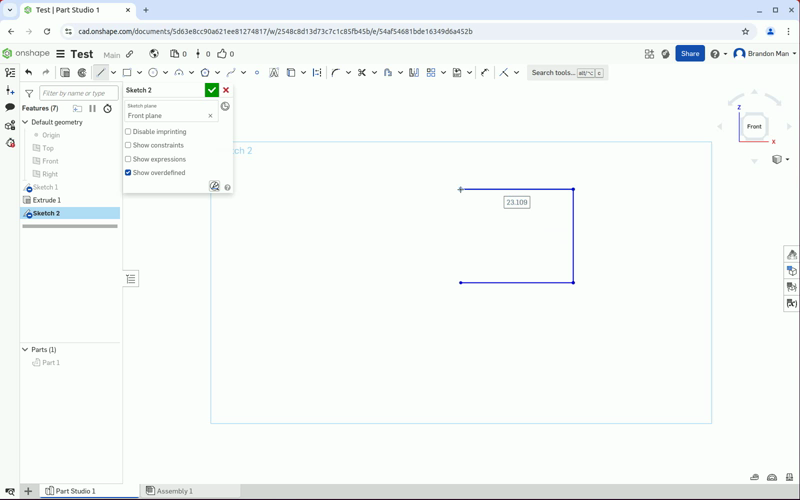
key_down(shift)
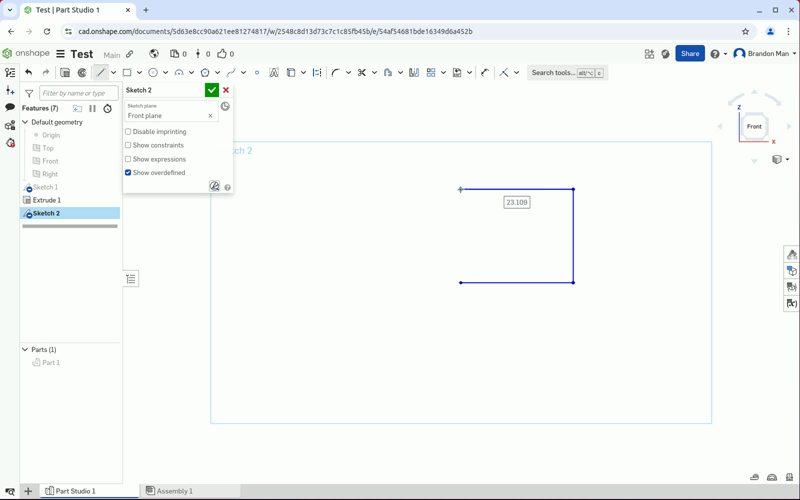
mouse_move(460, 282)
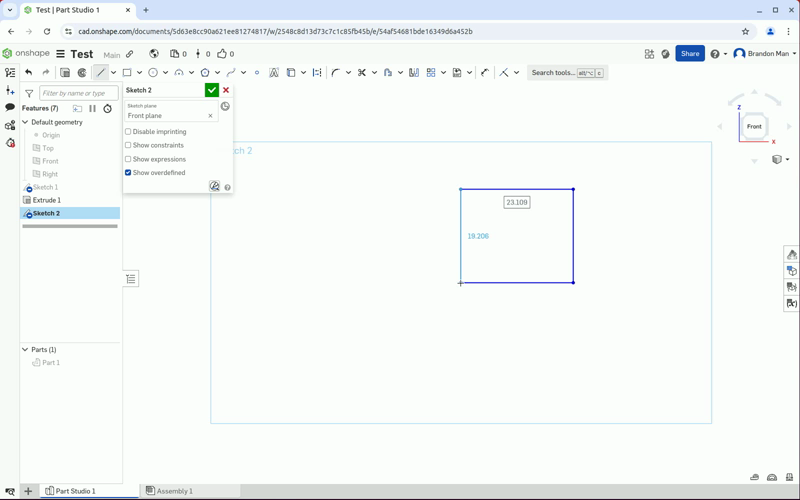
key_up(shift)
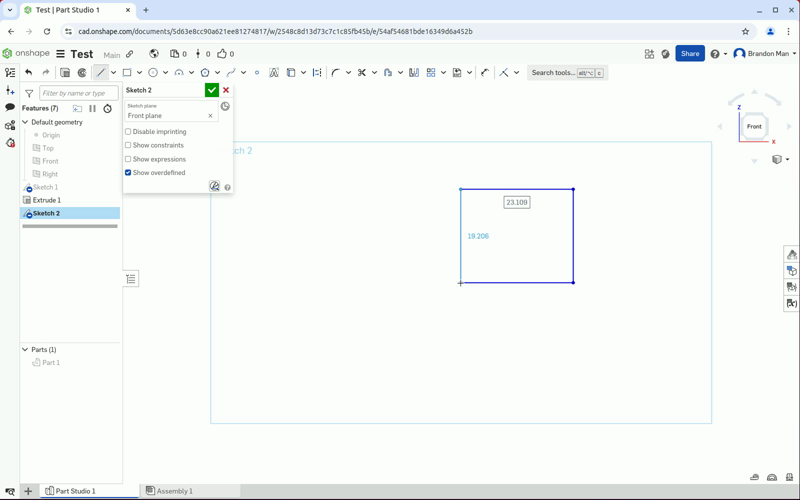
click(460, 282)
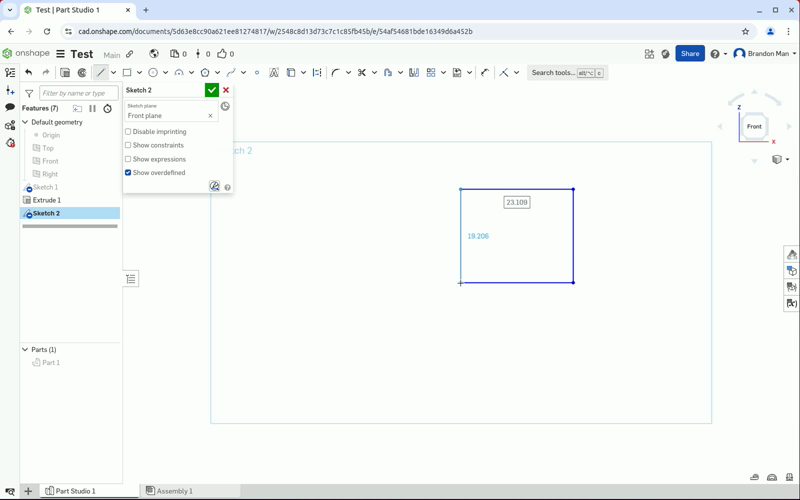
key(esc)
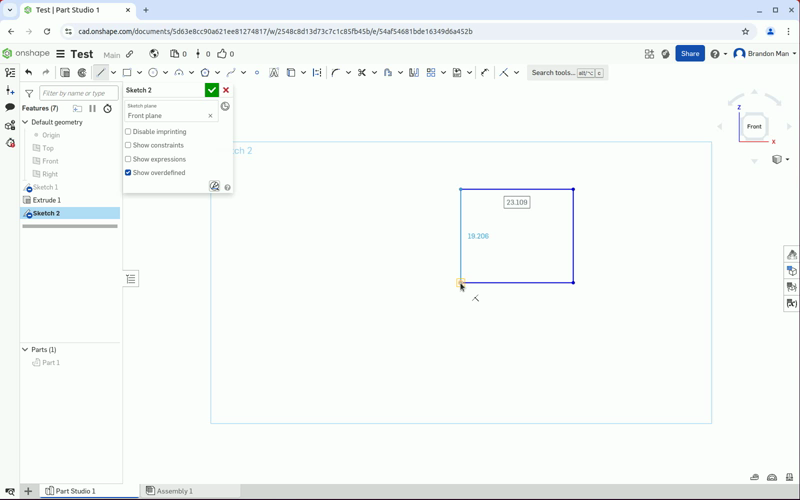
mouse_move(518, 269)
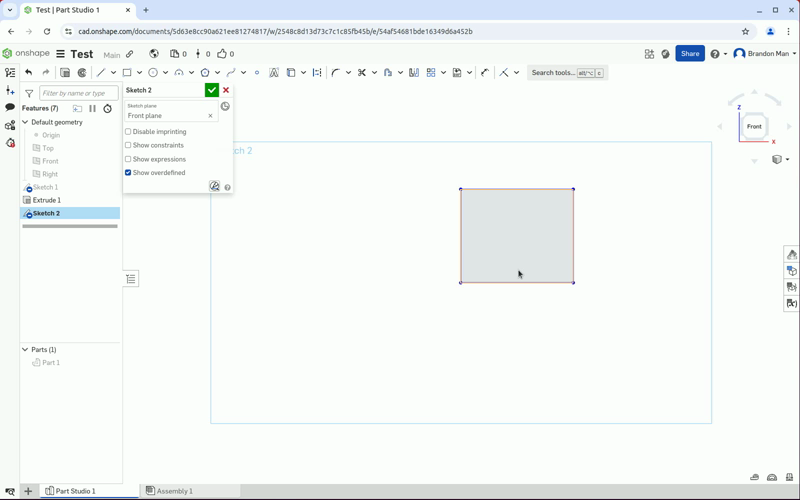
click(518, 269)
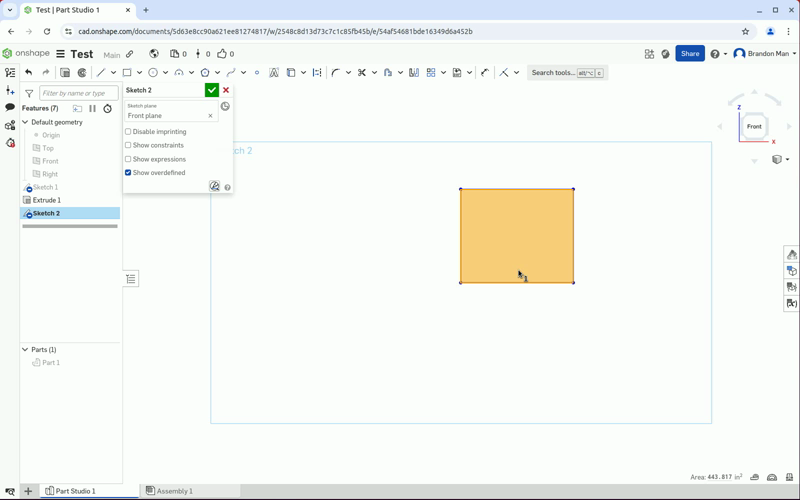
mouse_move(73, 352)
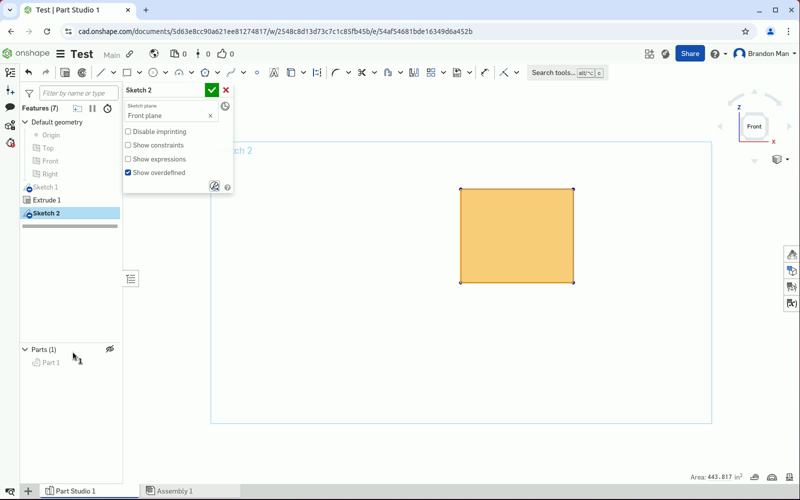
key(shift+y)
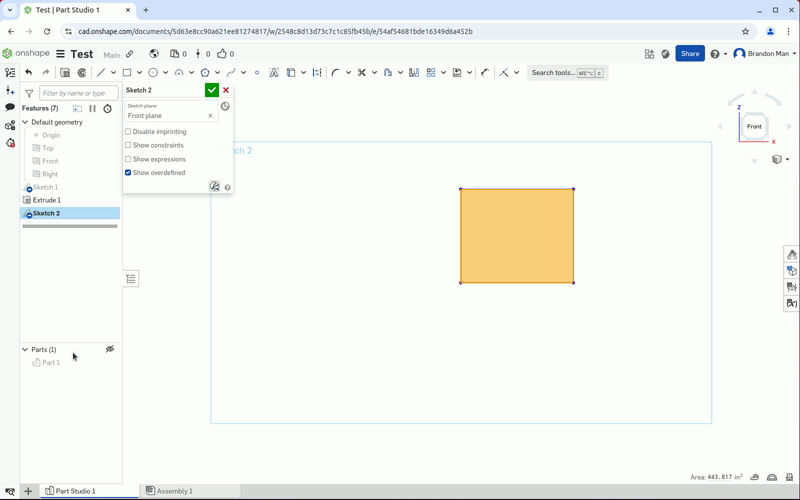
key(shift+e)
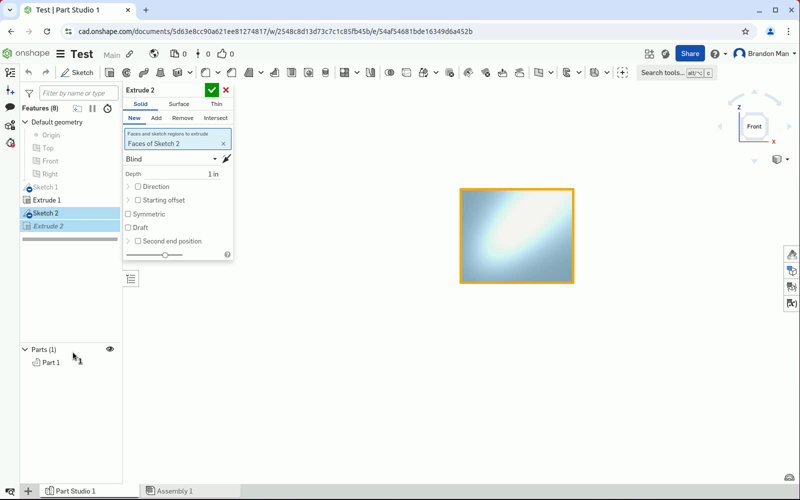
mouse_move(143, 106)
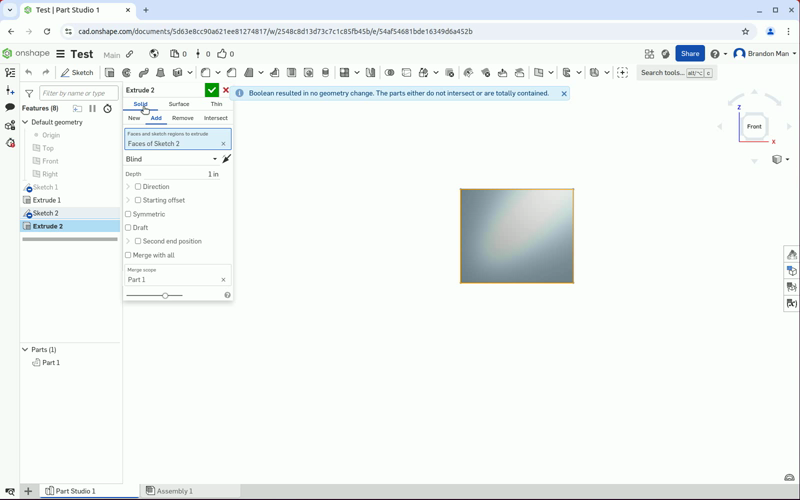
click(143, 106)
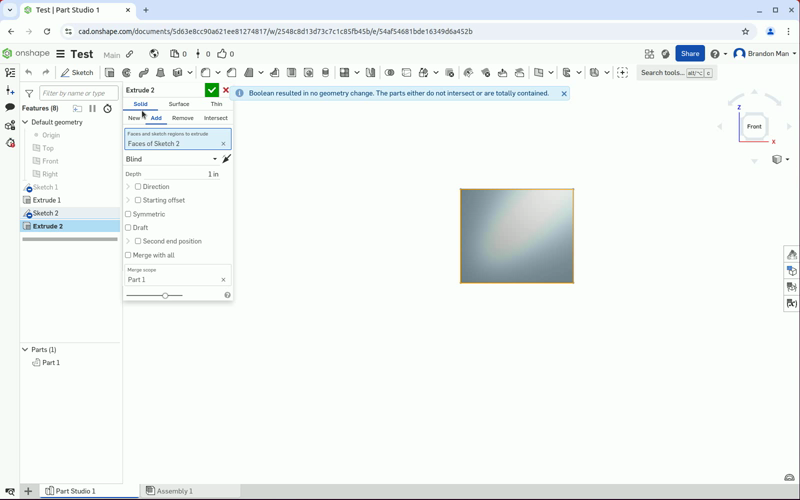
mouse_move(137, 120)
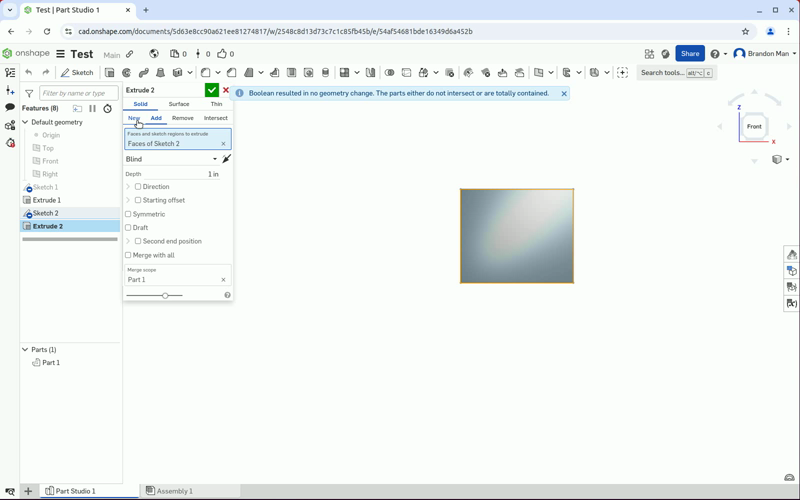
click(137, 120)
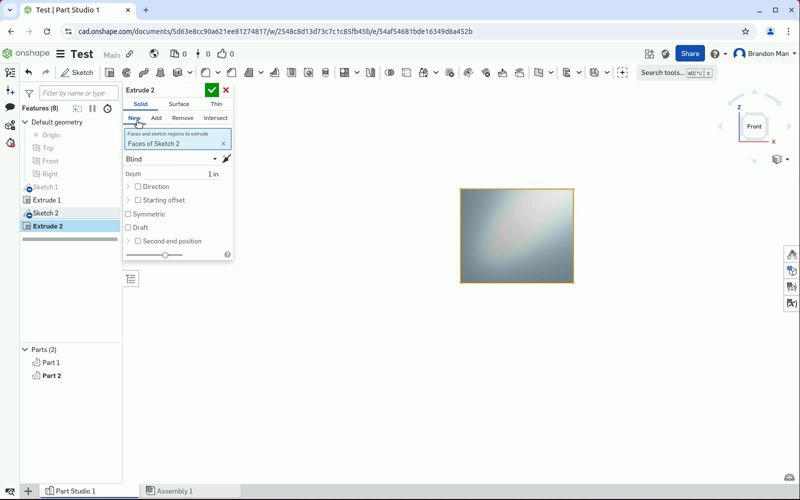
key(tab, 4)
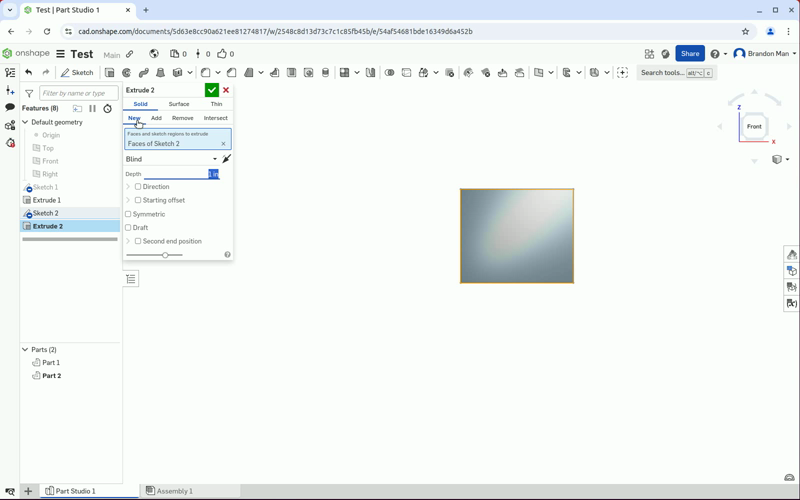
text(15.405)
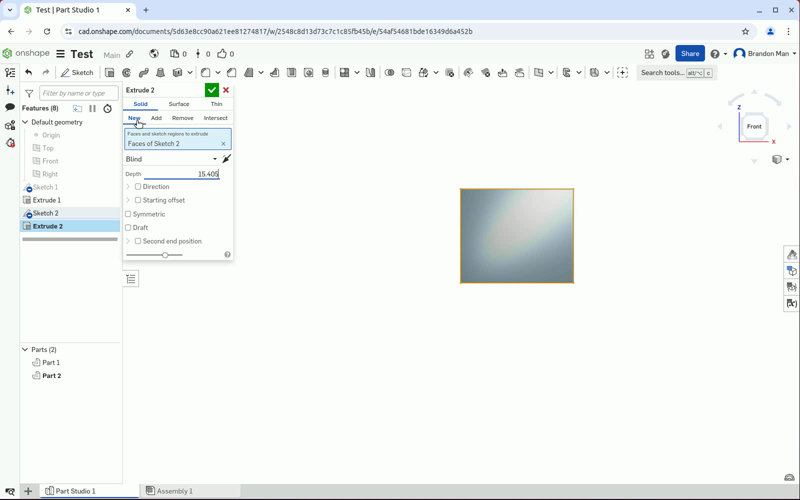
key(enter)
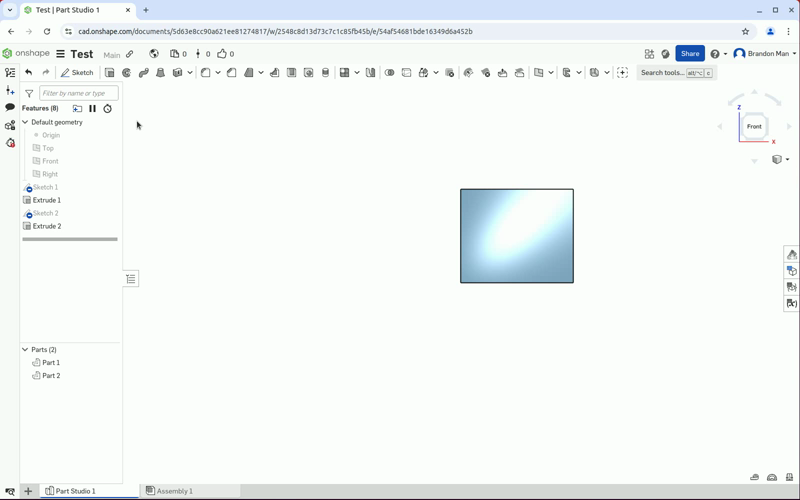
key(shift+h)
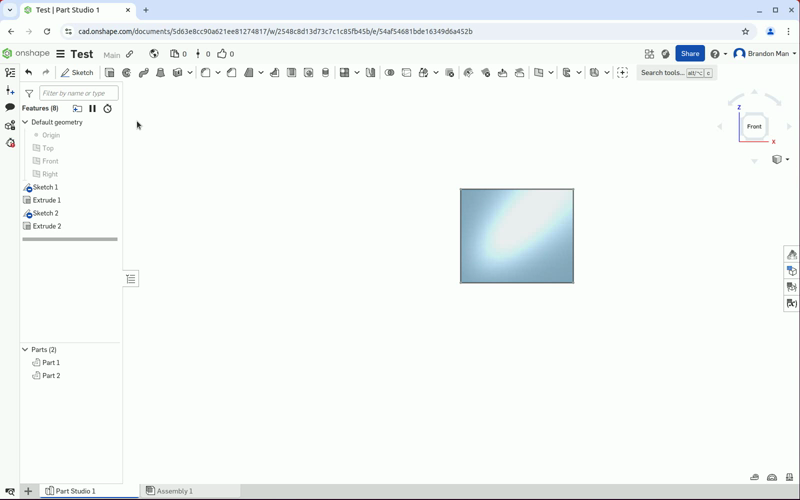
key(shift+h)
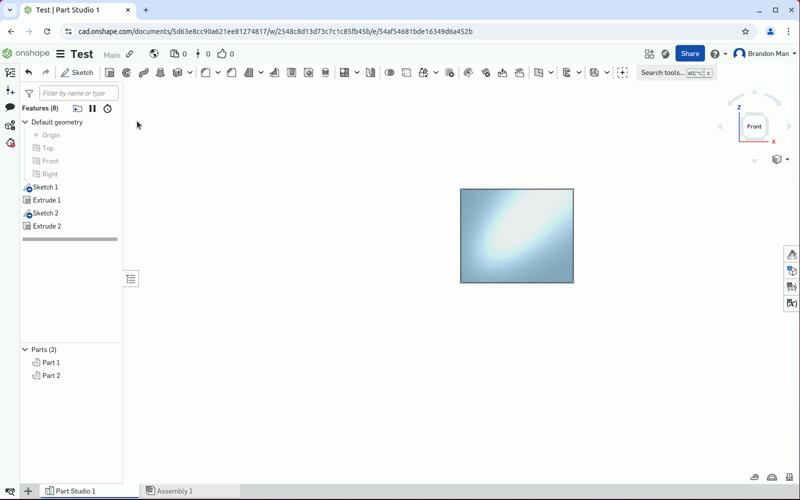
key(shift+7)
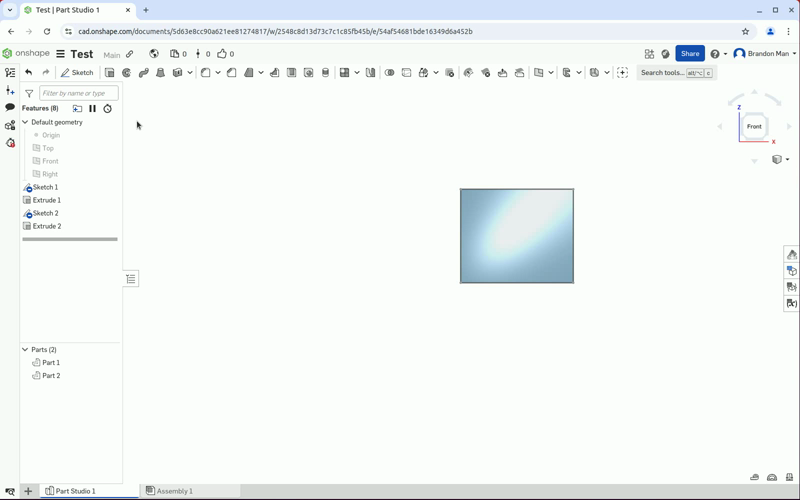
key(left, 2)
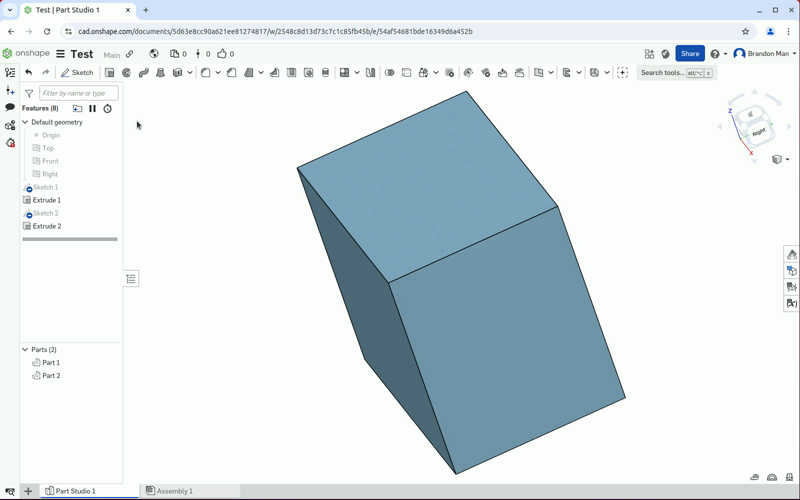
key(down, 2)
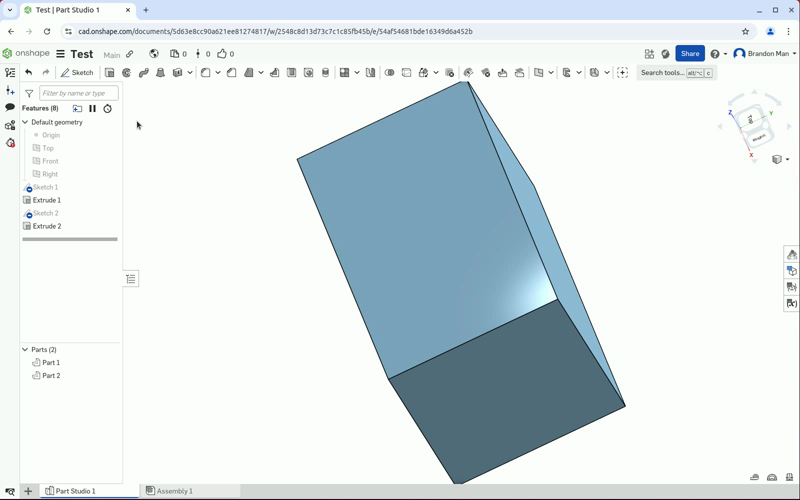
key(up, 2)
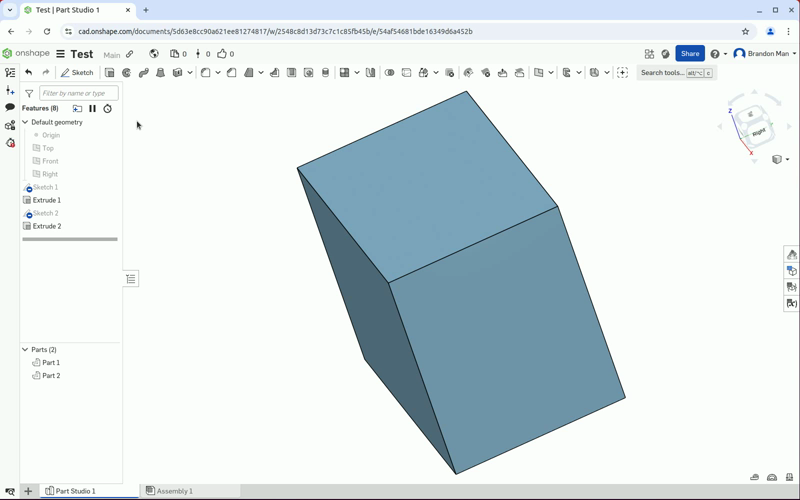
key(right, 2)
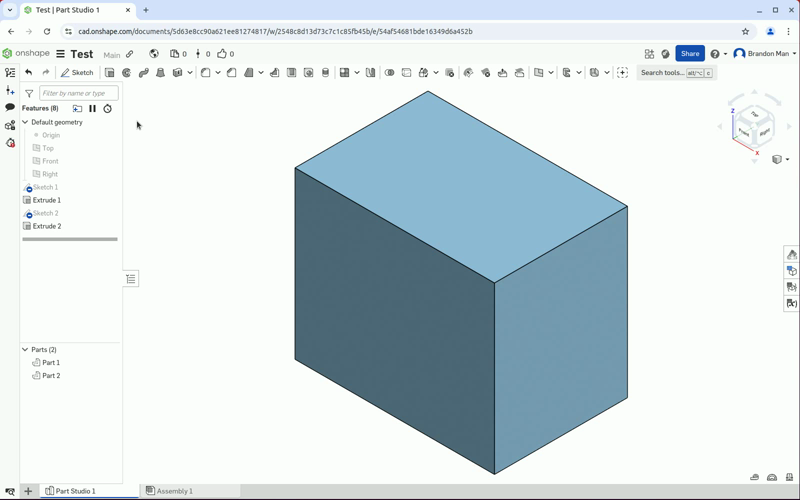
mouse_move(73, 189)
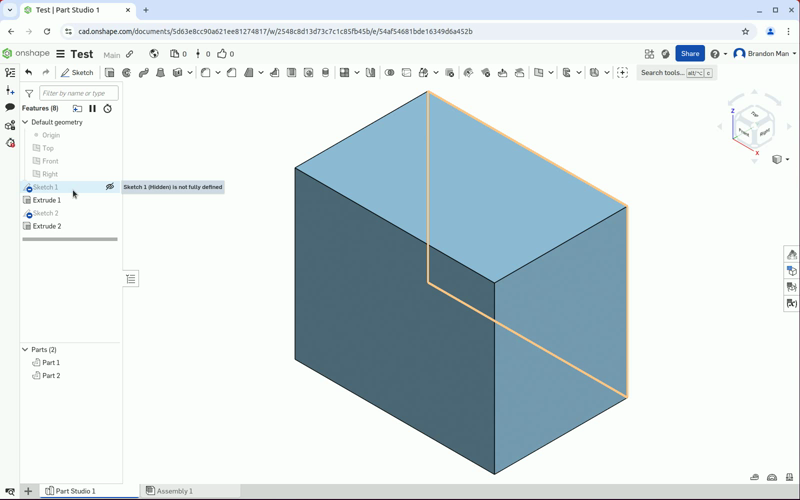
click(73, 189)